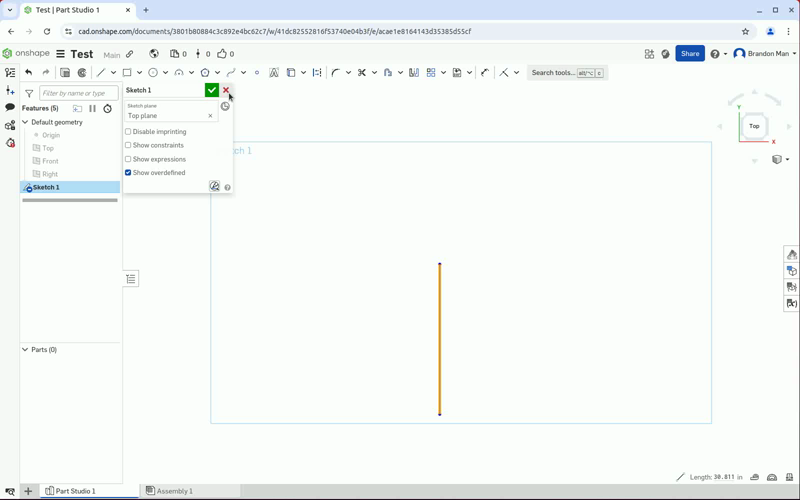
key(shift+h)
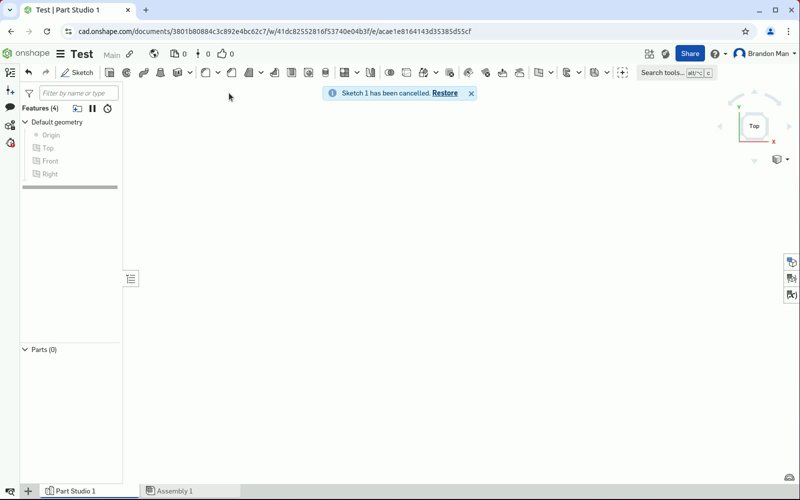
mouse_move(73, 352)
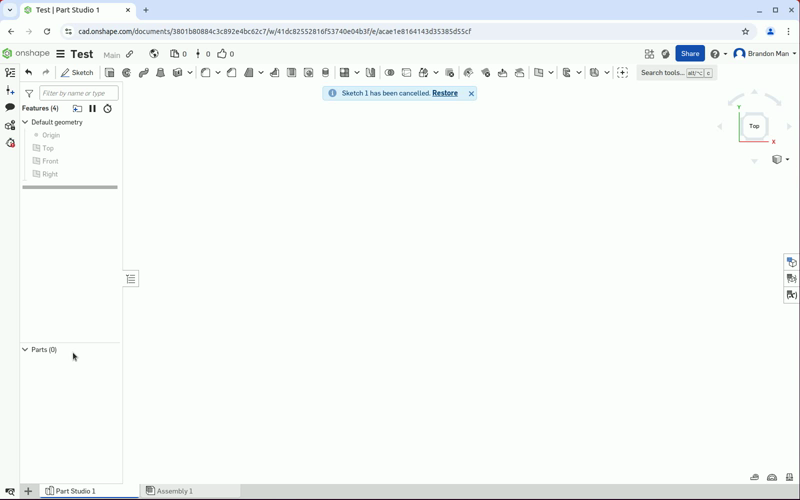
key(y)
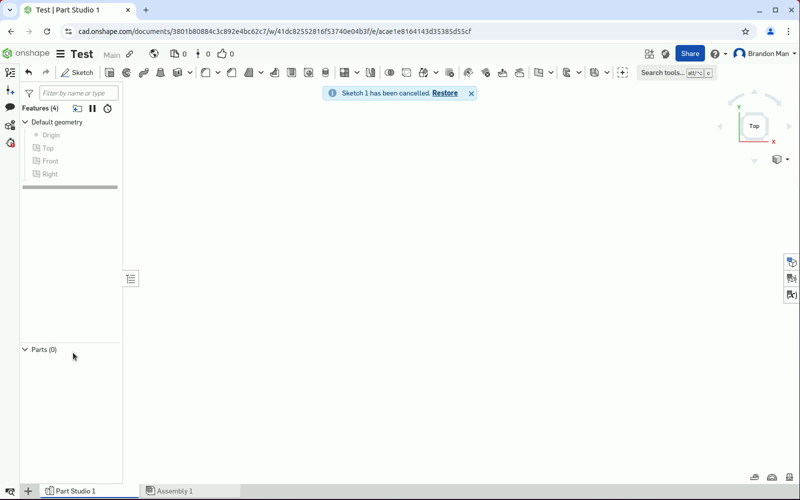
key(shift+p)
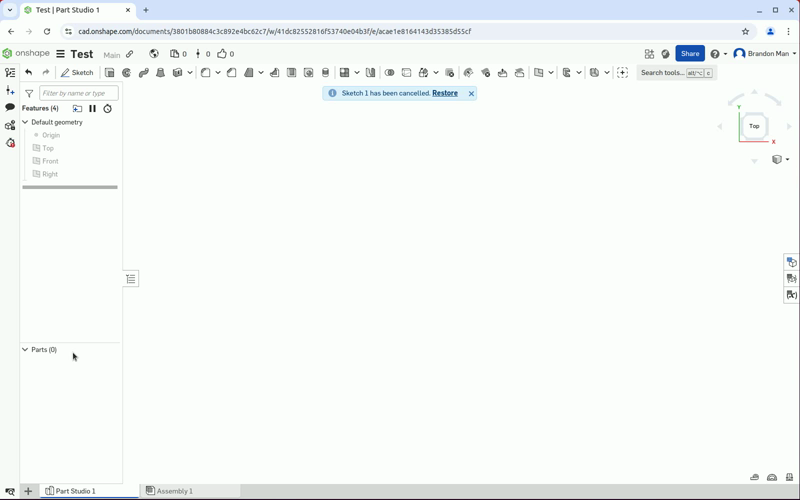
key(space)
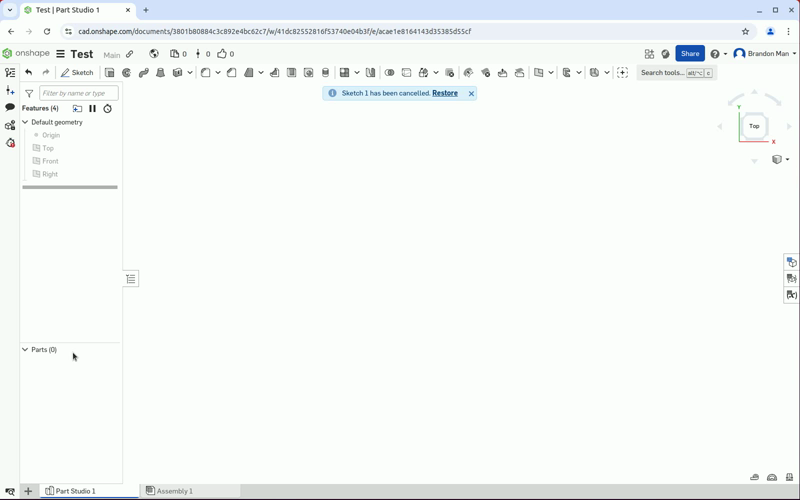
key_down(shift)
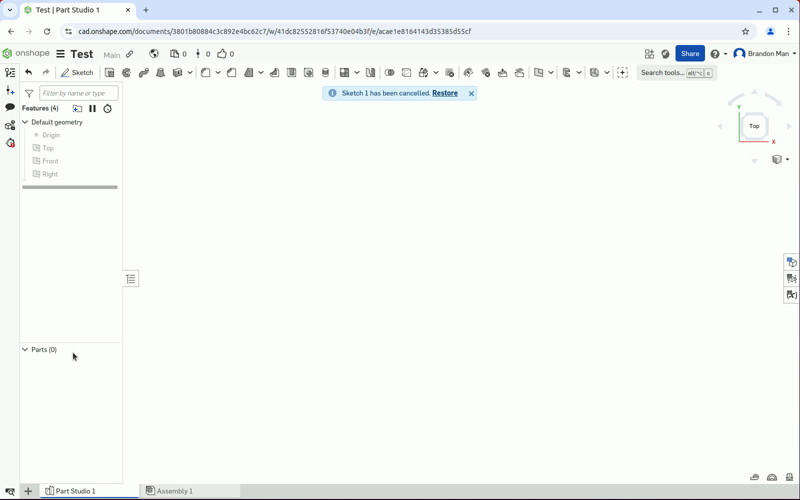
key(up)
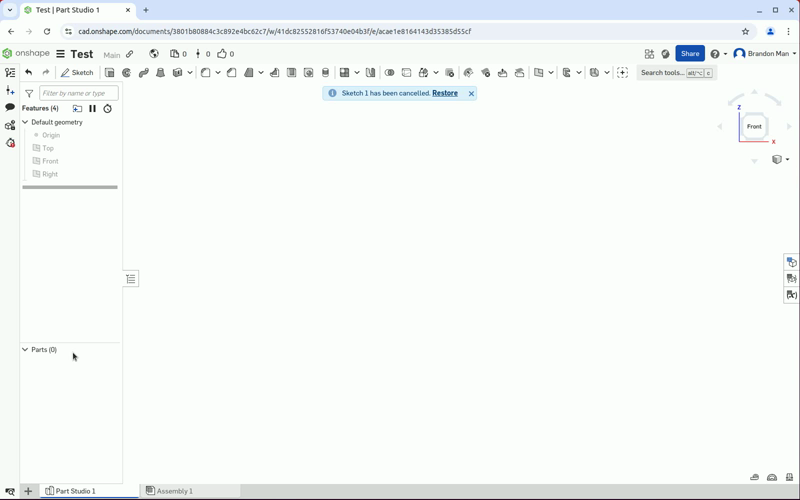
key_up(shift)
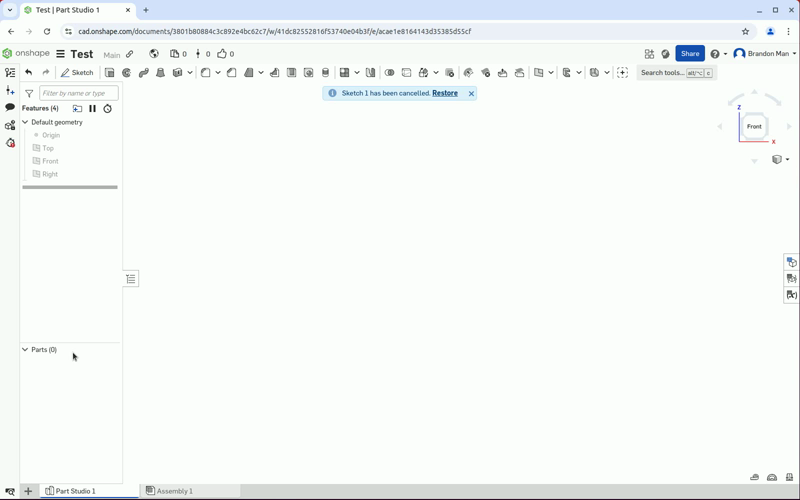
mouse_move(73, 352)
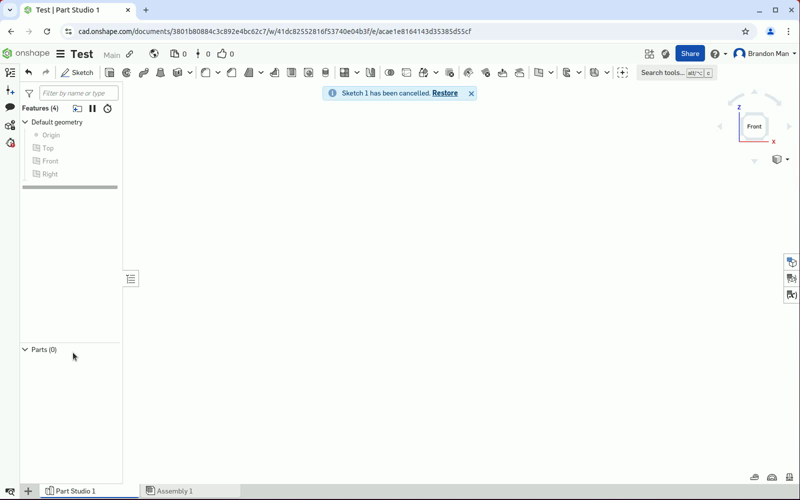
key(shift+y)
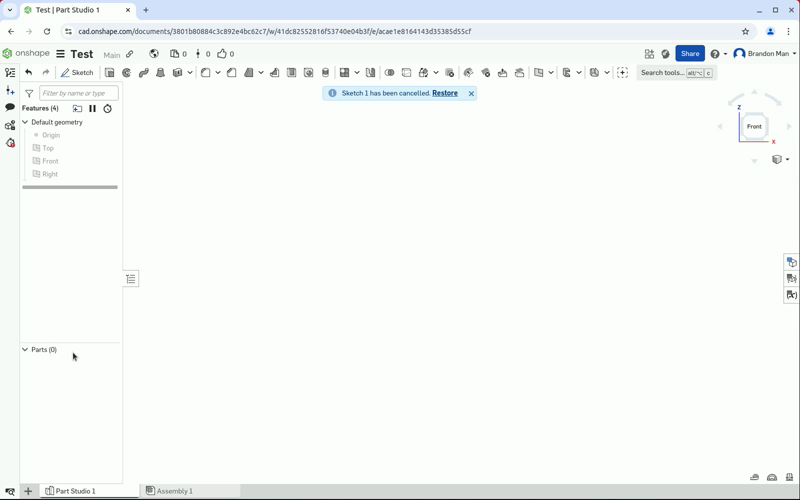
key(shift+s)
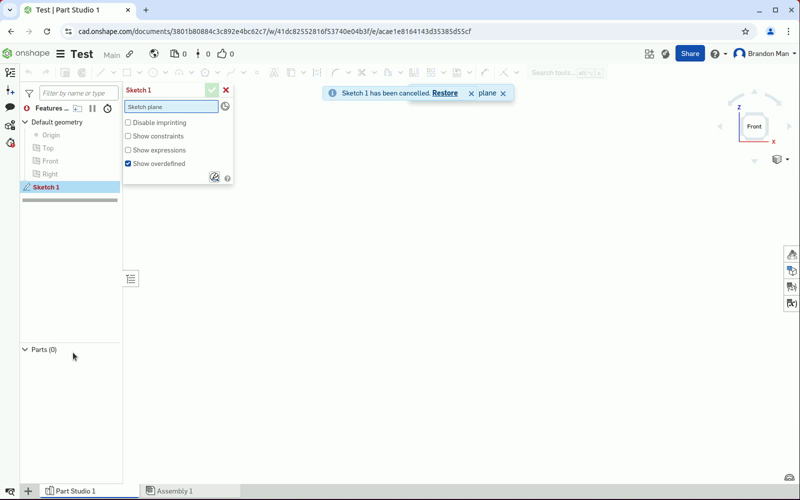
mouse_move(73, 163)
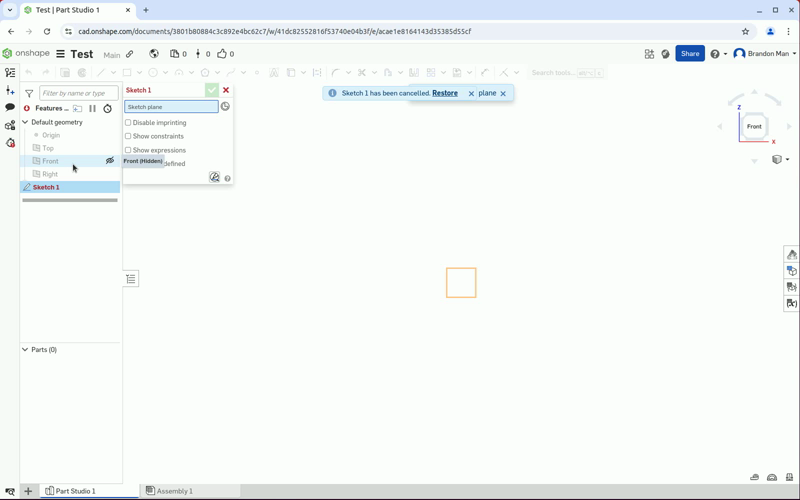
click(73, 163)
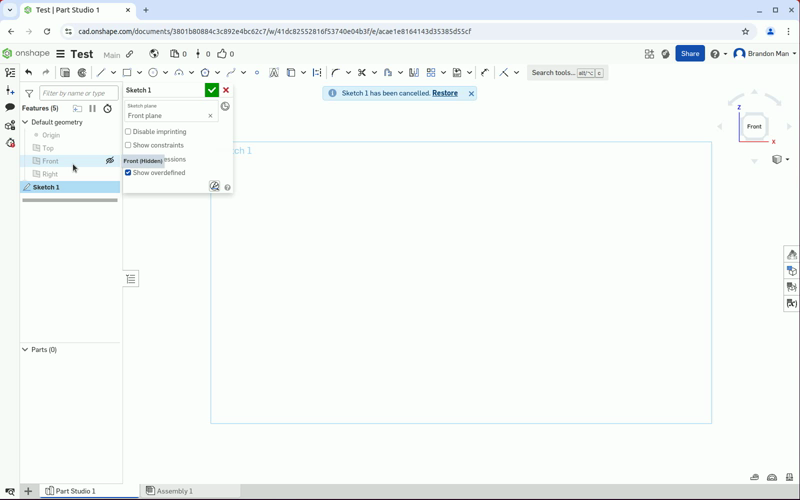
mouse_move(73, 352)
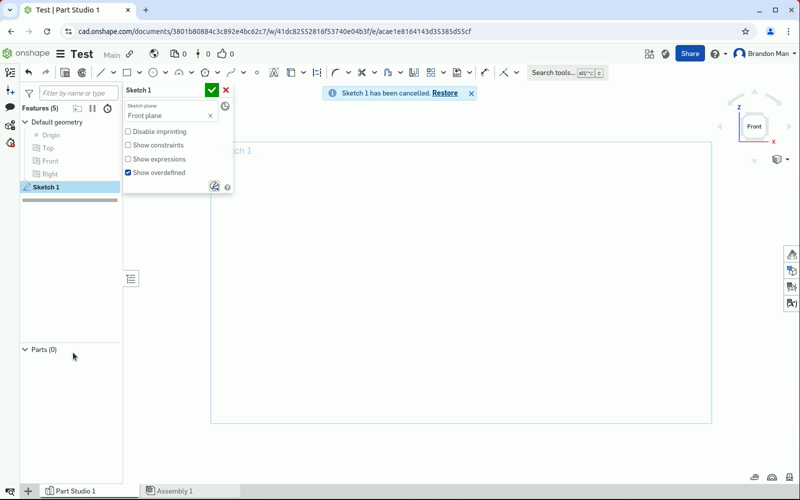
key(y)
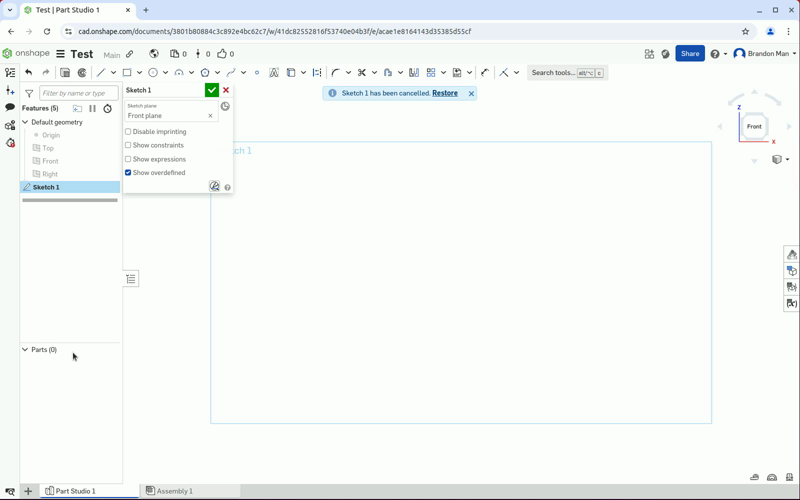
key(l)
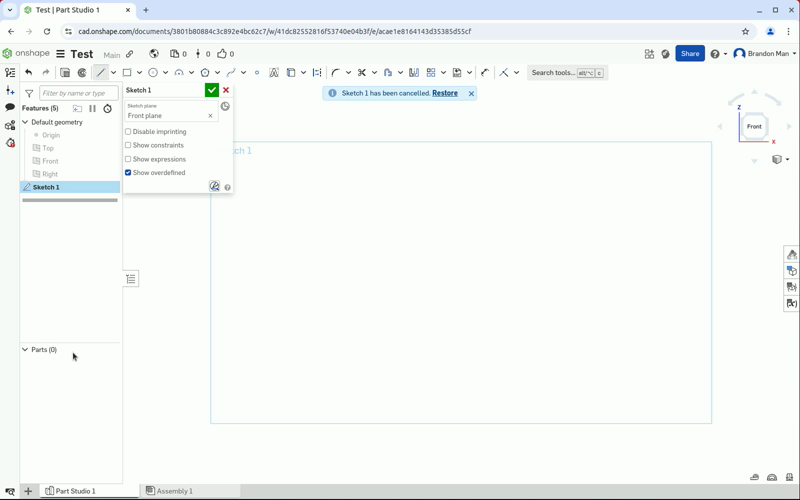
key_down(shift)
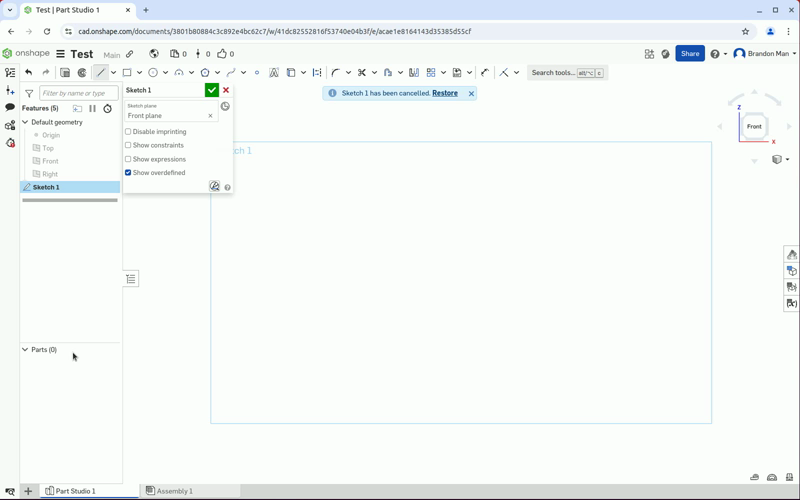
mouse_move(460, 282)
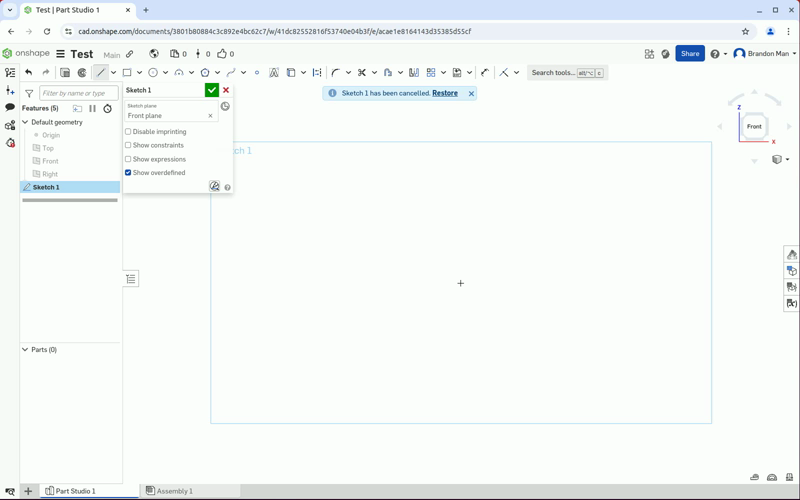
click(460, 282)
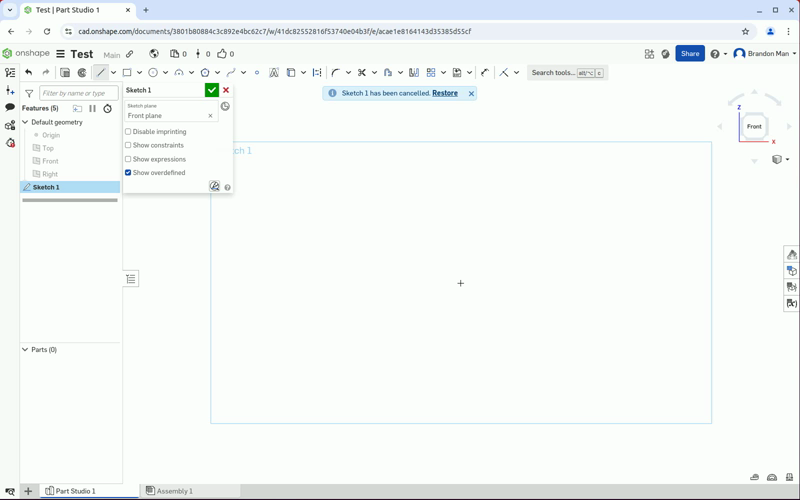
key_up(shift)
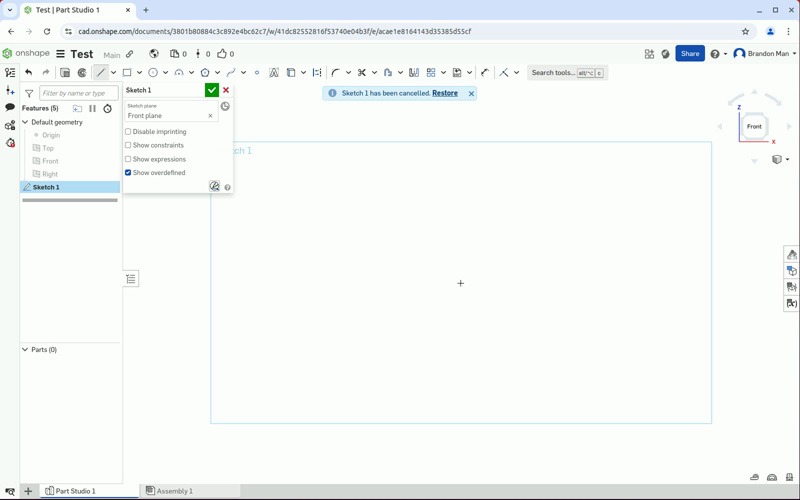
key_down(shift)
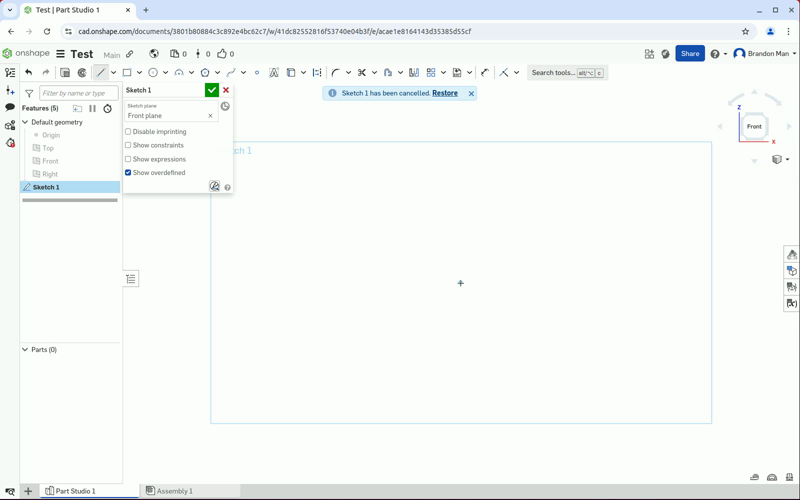
mouse_move(573, 282)
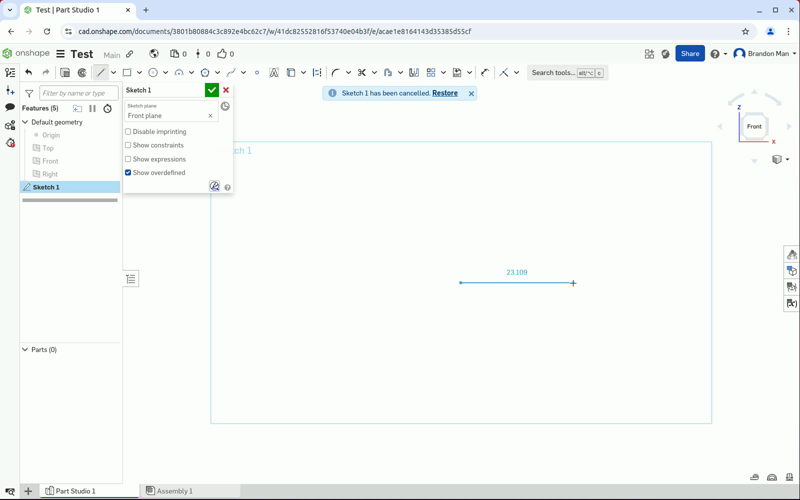
click(573, 282)
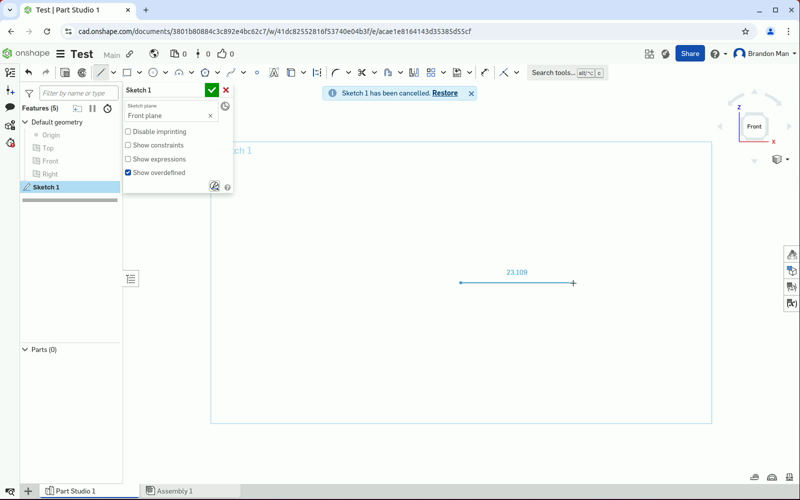
key_up(shift)
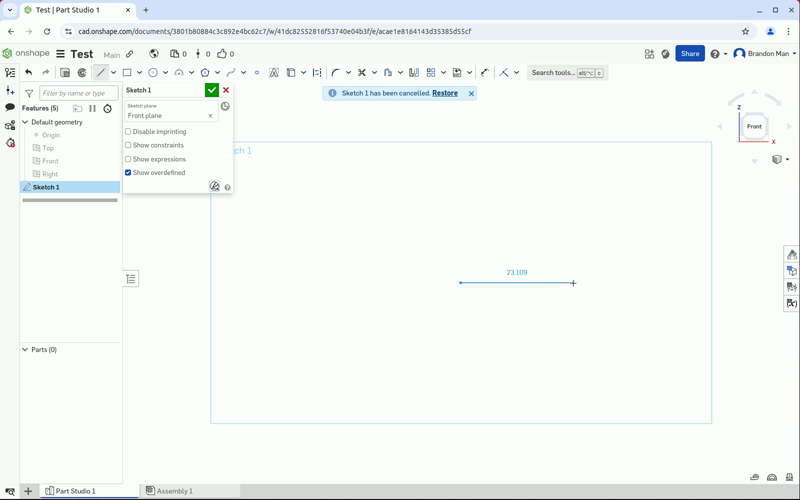
key_down(shift)
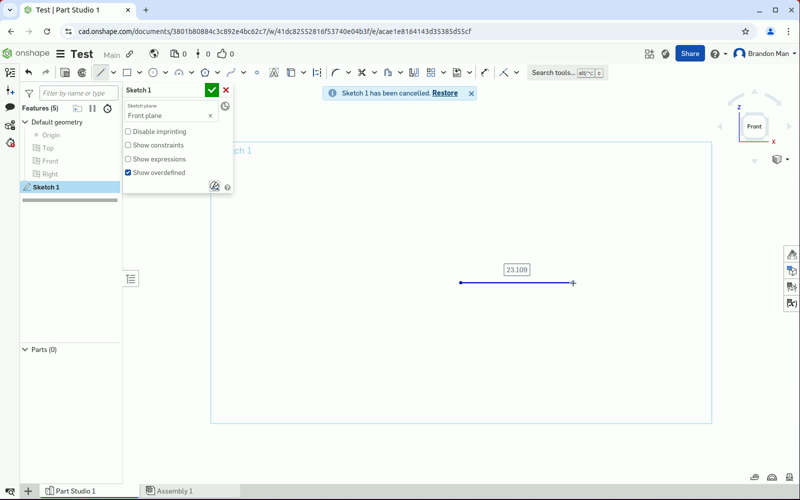
mouse_move(573, 200)
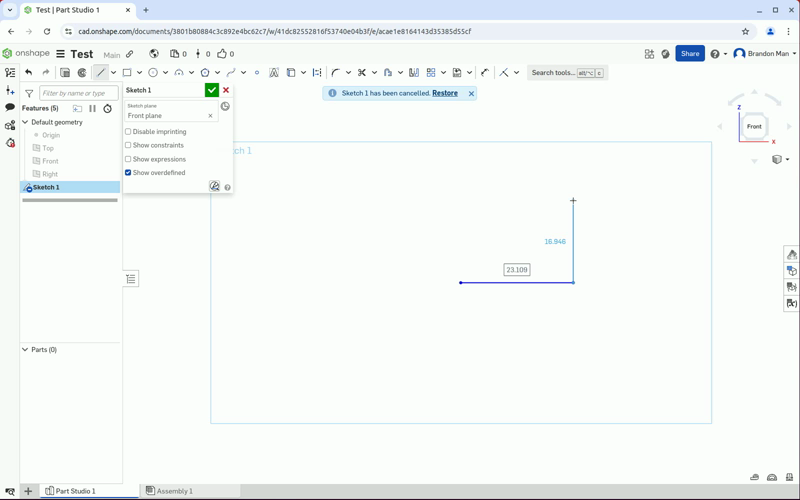
click(573, 200)
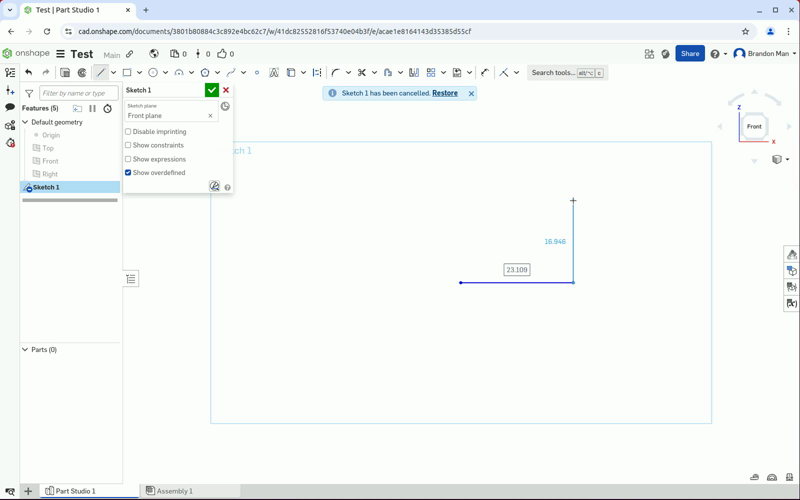
key_up(shift)
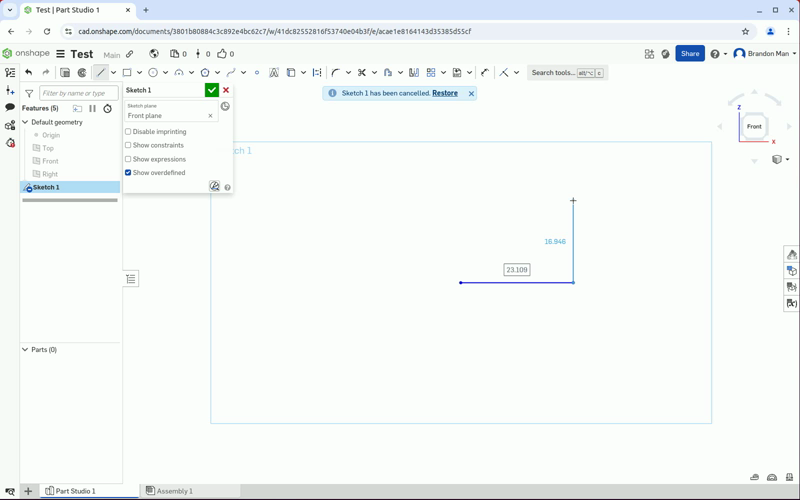
key_down(shift)
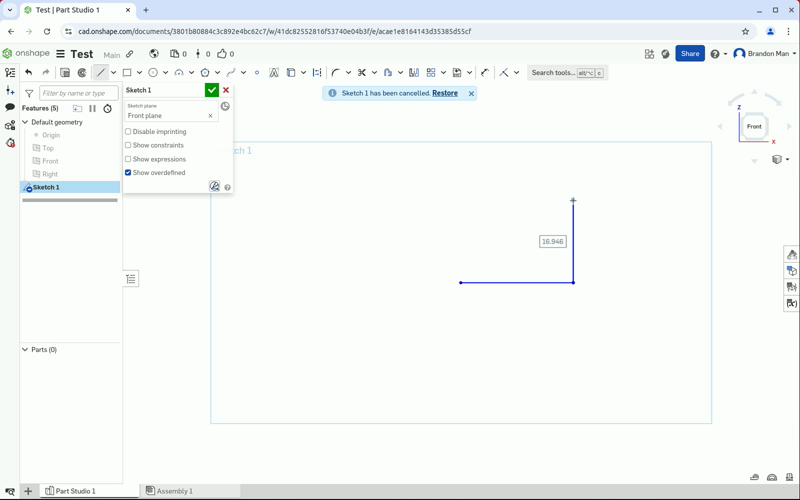
mouse_move(589, 200)
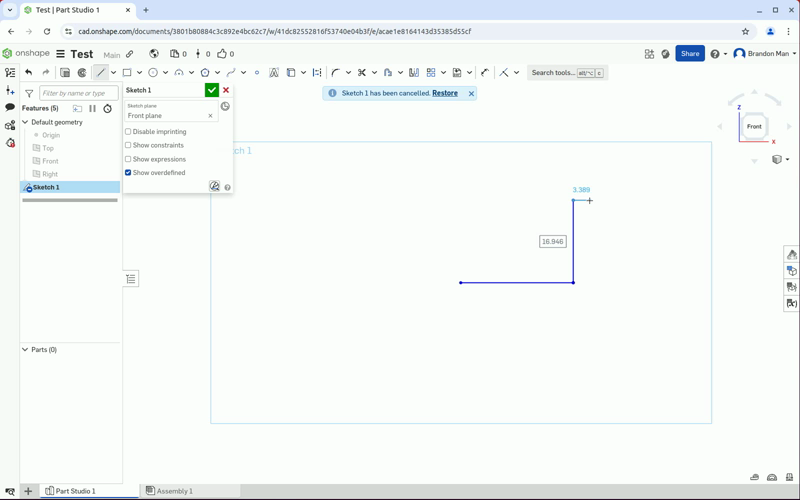
mouse_move(542, 200)
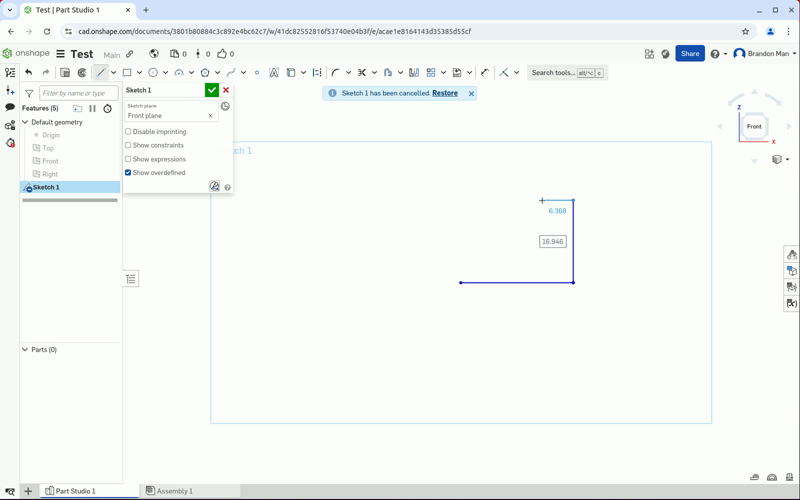
click(542, 200)
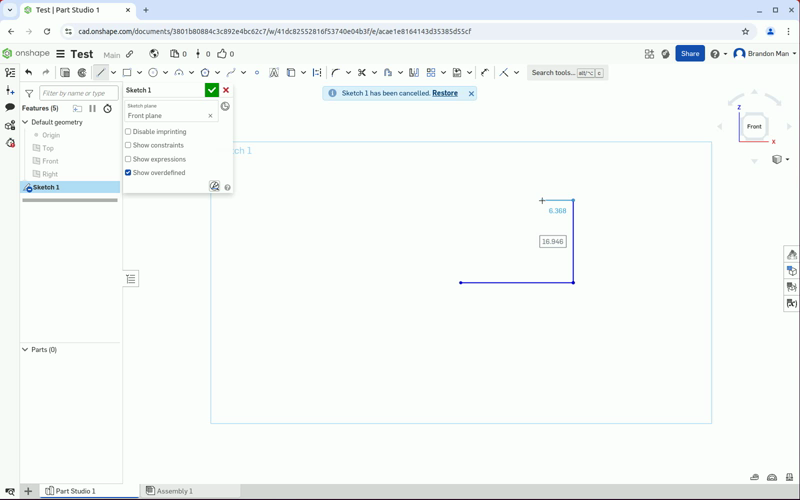
key_up(shift)
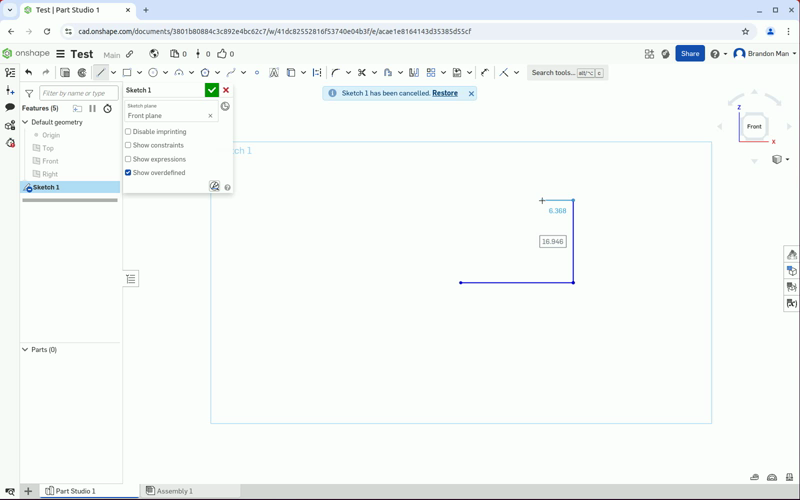
key_down(shift)
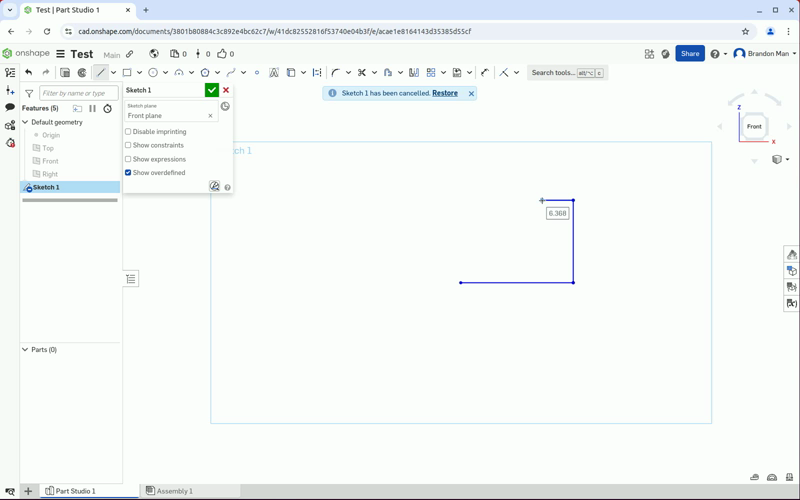
mouse_move(572, 200)
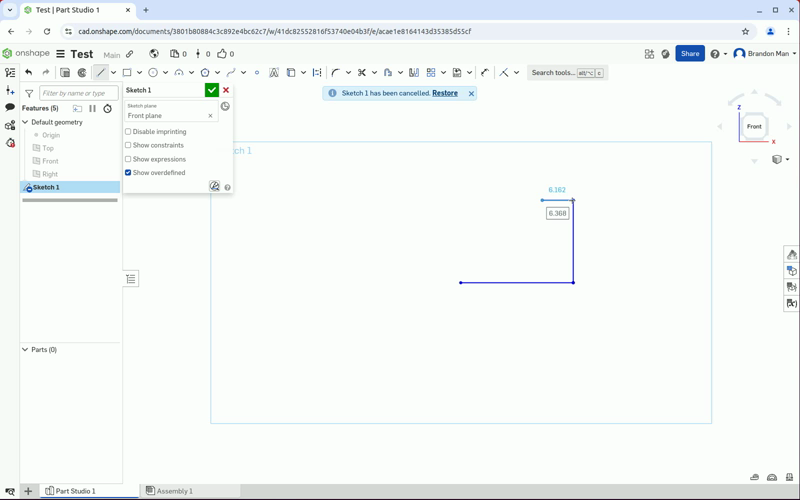
mouse_move(542, 252)
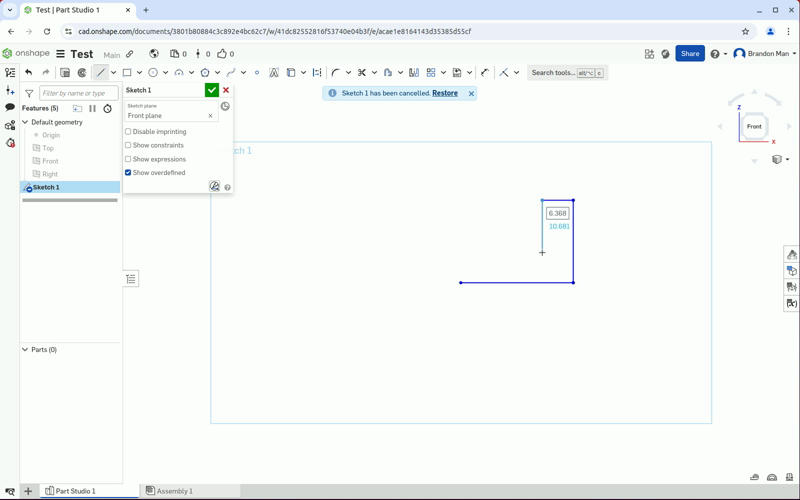
click(542, 252)
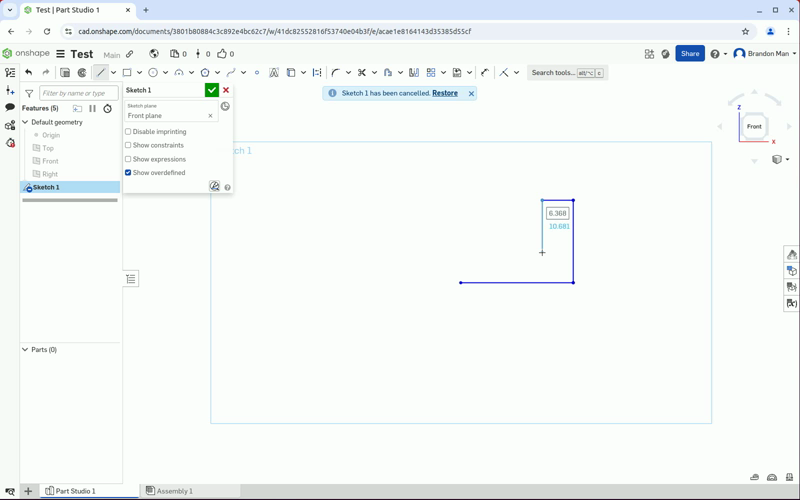
key_up(shift)
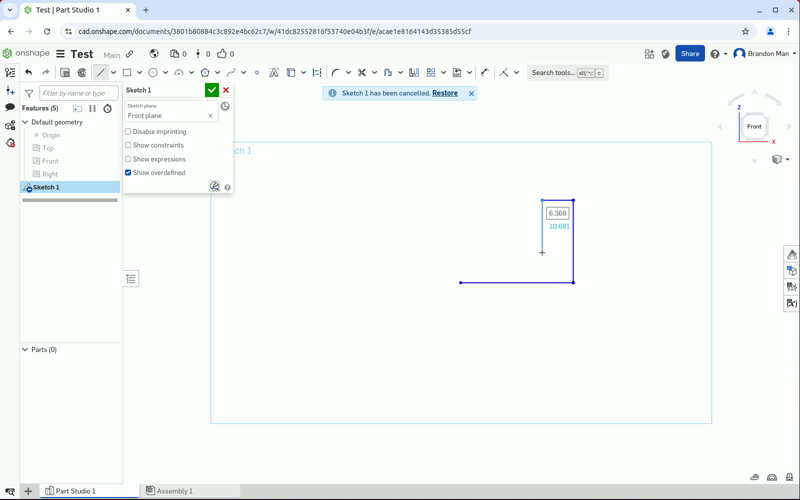
key_down(shift)
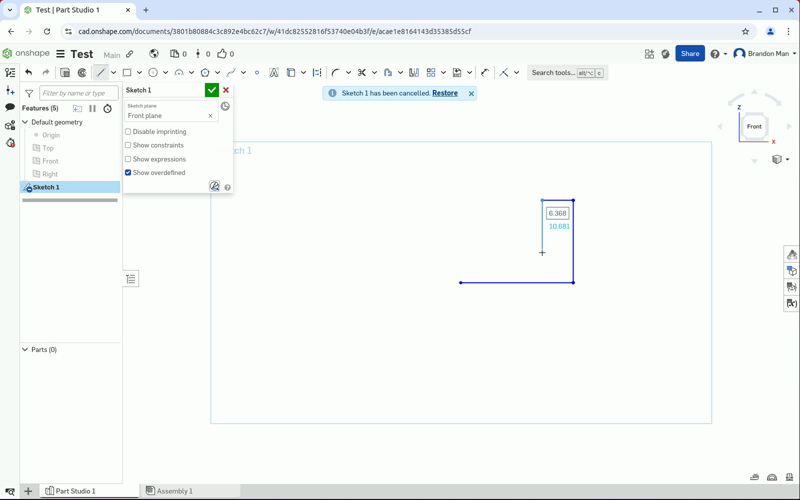
mouse_move(572, 252)
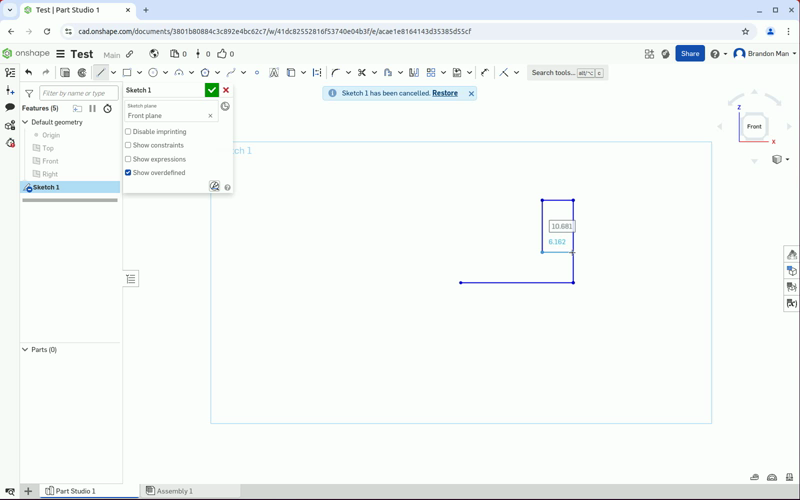
mouse_move(491, 252)
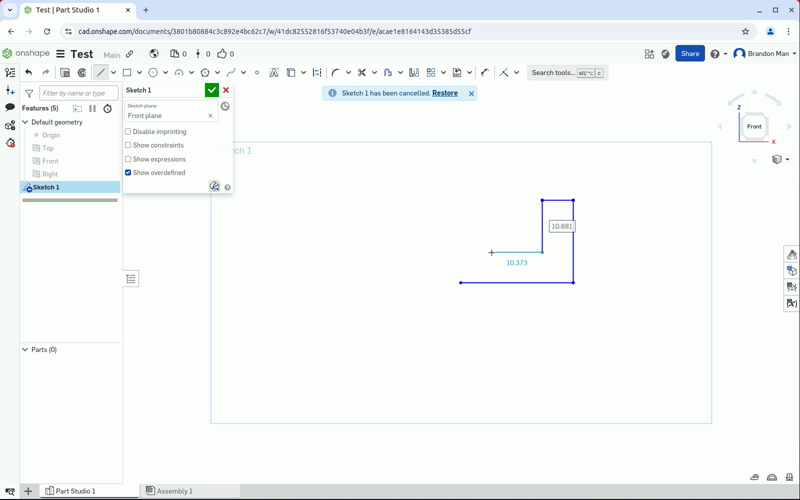
click(491, 252)
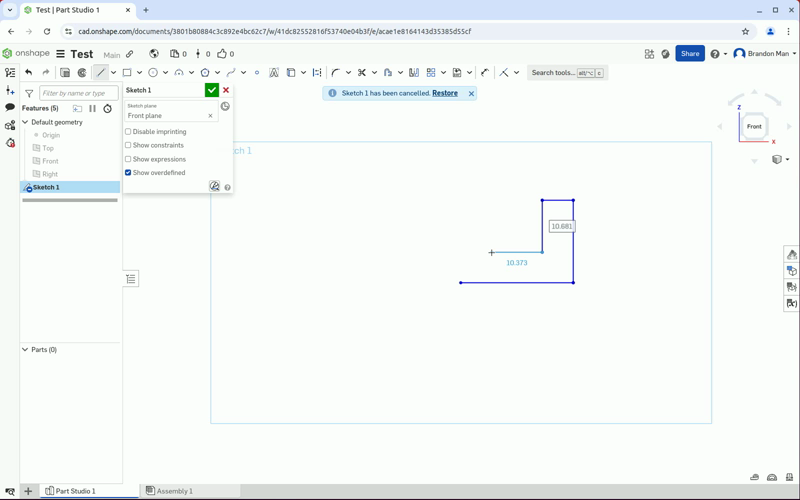
key_up(shift)
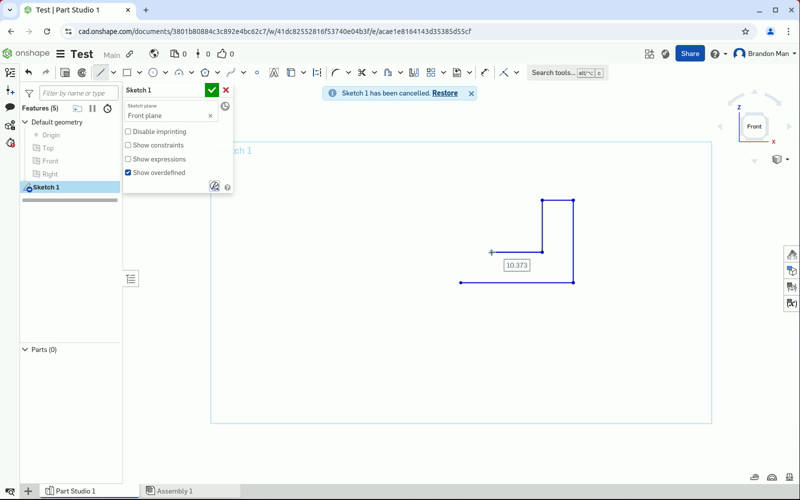
key_down(shift)
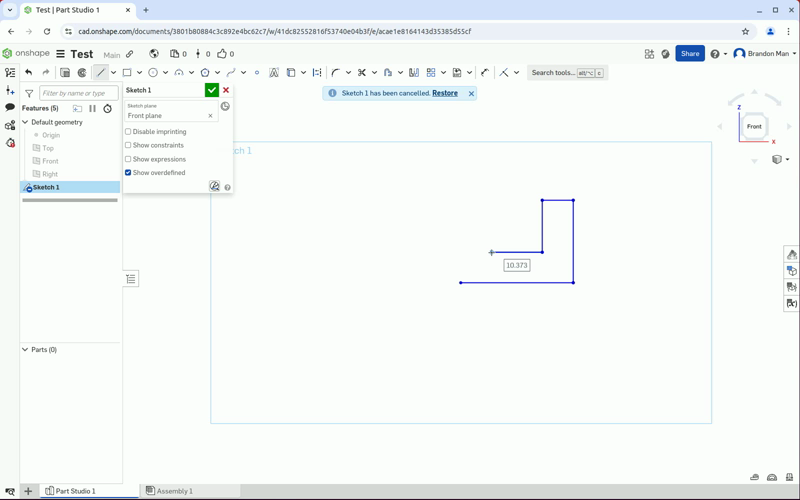
mouse_move(521, 252)
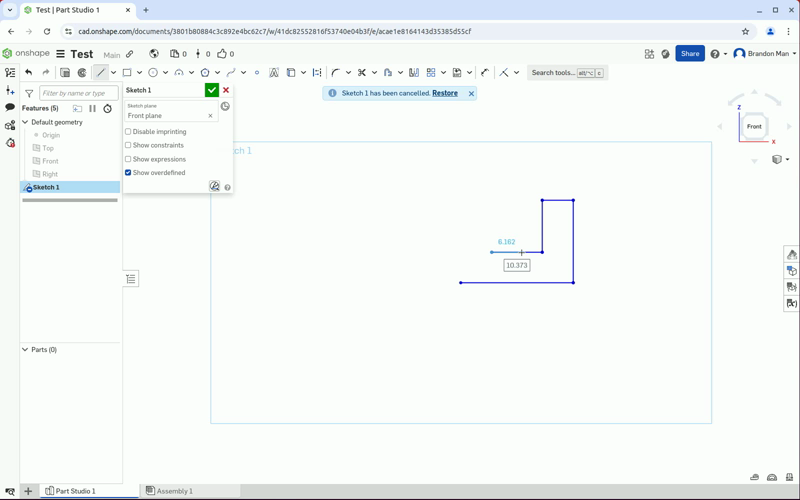
mouse_move(491, 200)
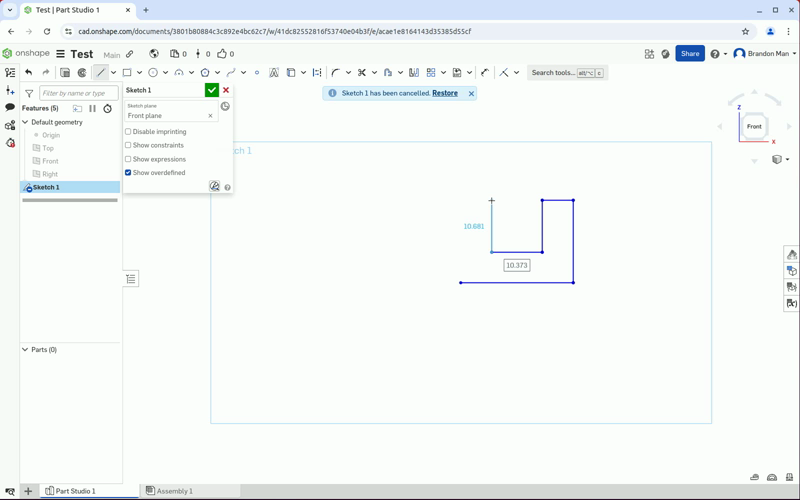
click(491, 200)
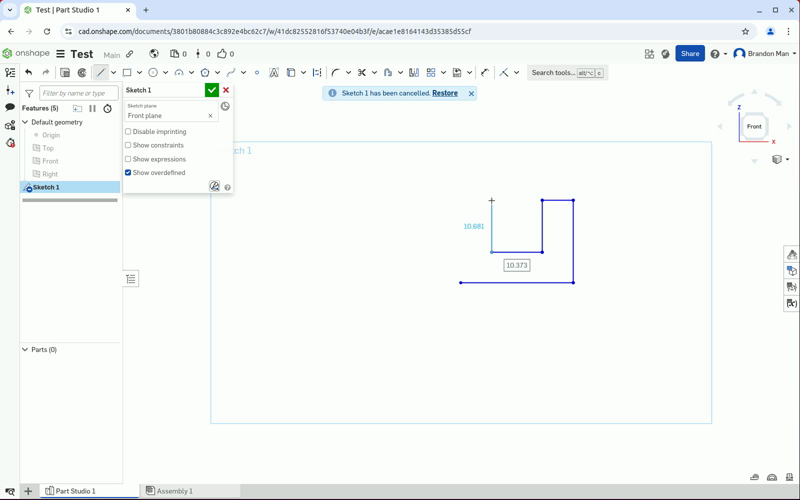
key_up(shift)
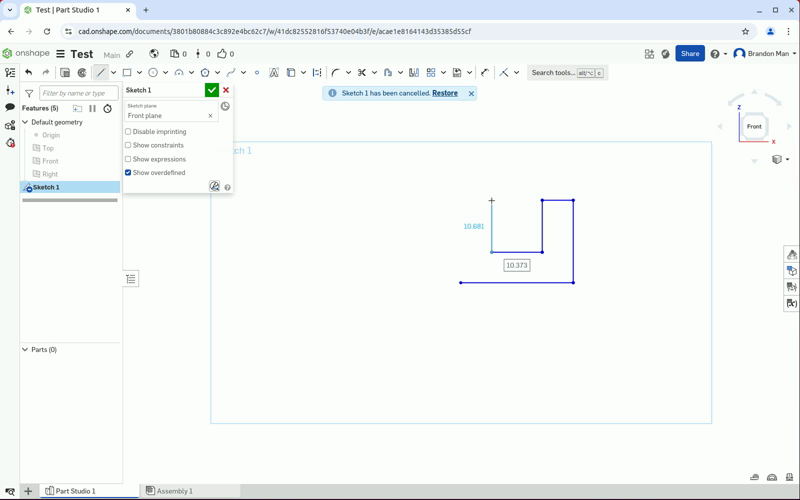
key_down(shift)
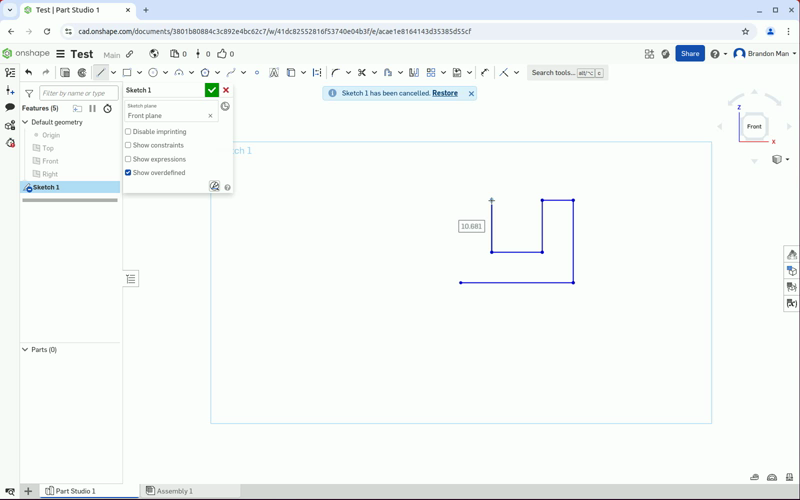
mouse_move(521, 200)
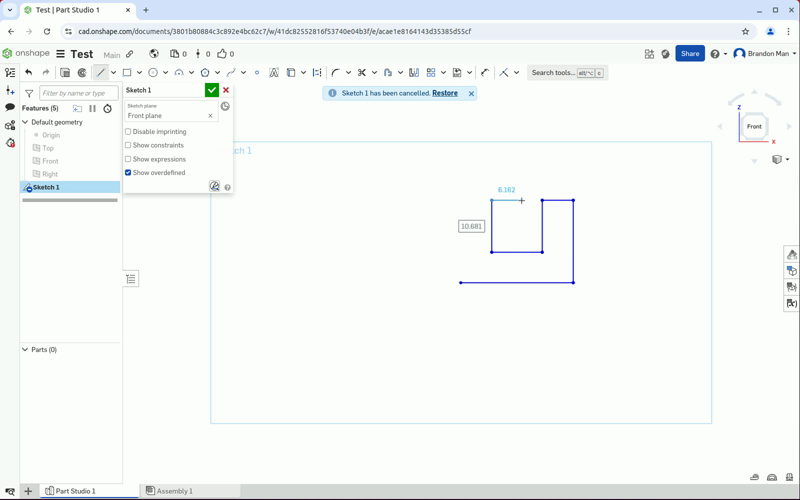
mouse_move(460, 200)
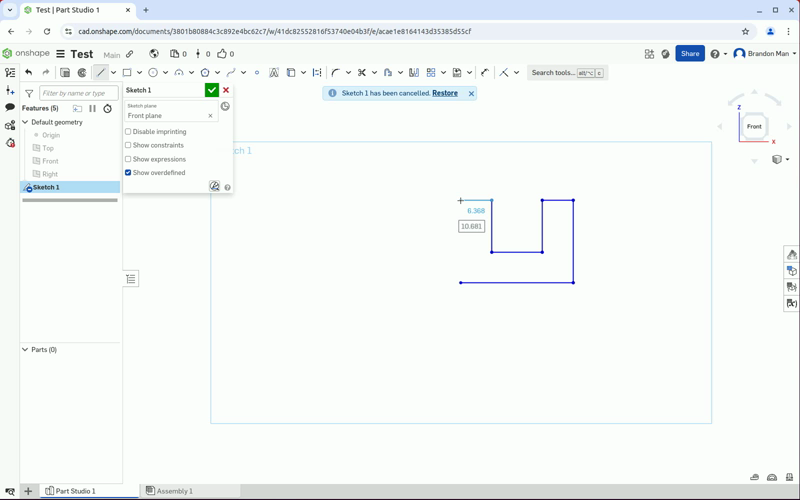
click(460, 200)
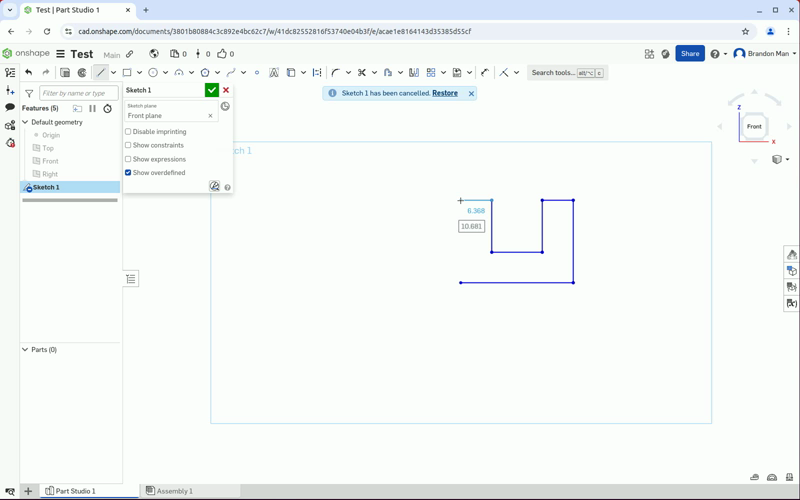
key_up(shift)
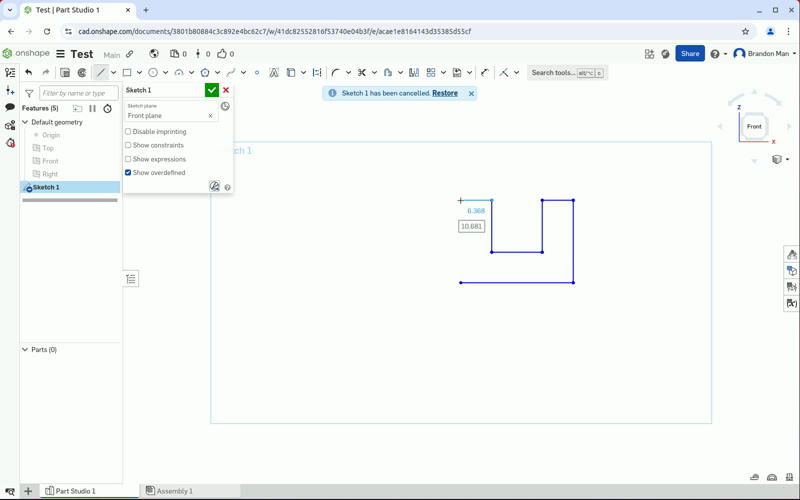
key_down(shift)
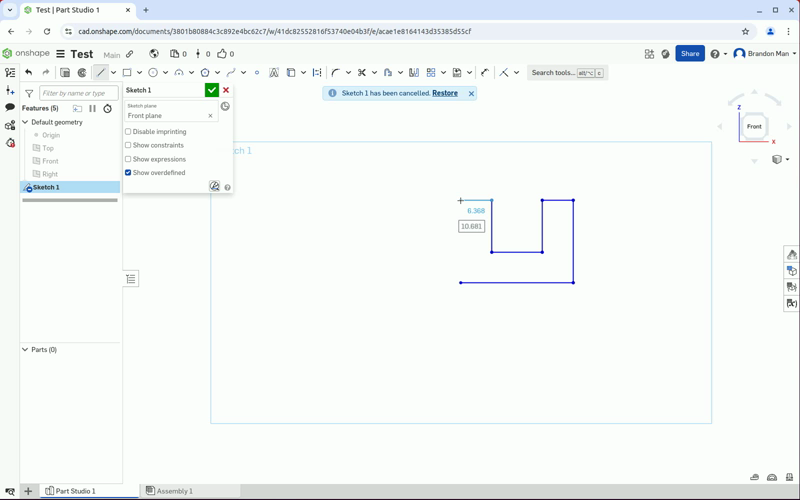
mouse_move(460, 282)
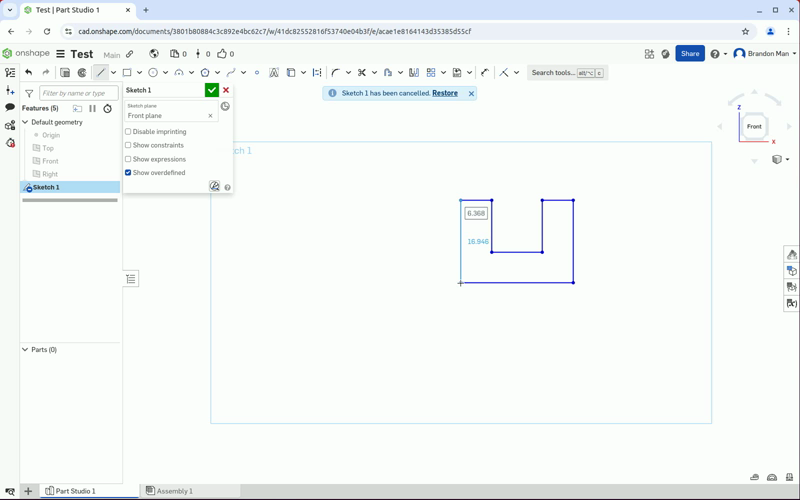
key_up(shift)
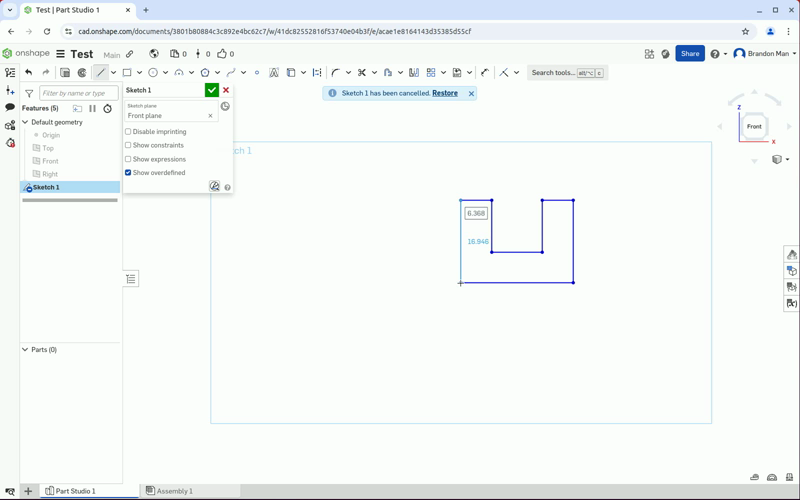
click(460, 282)
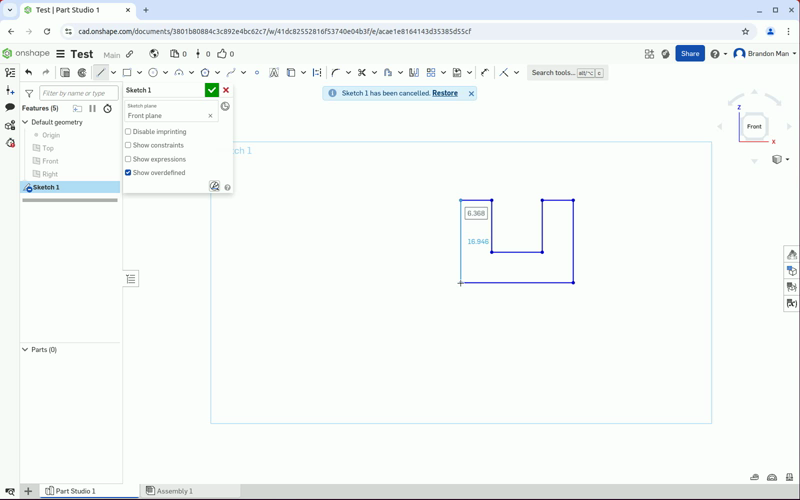
key(esc)
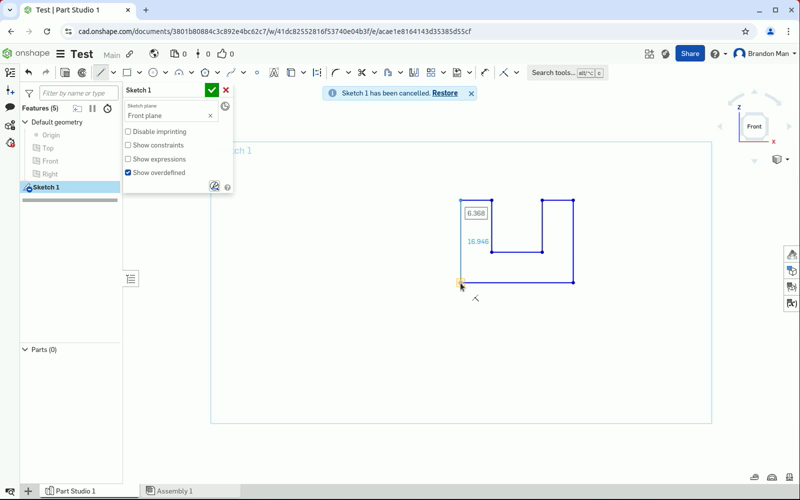
mouse_move(465, 221)
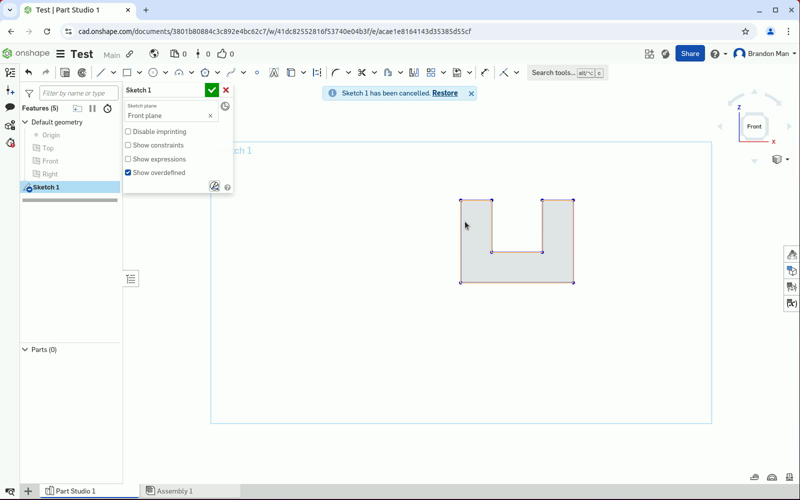
click(465, 221)
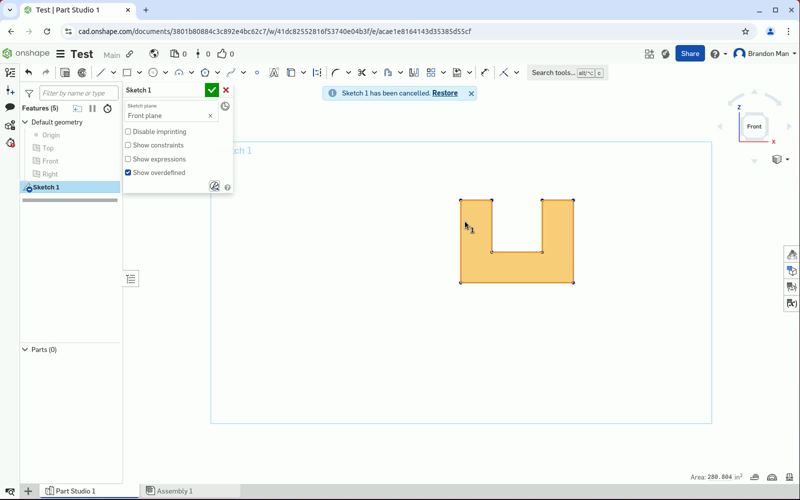
mouse_move(73, 352)
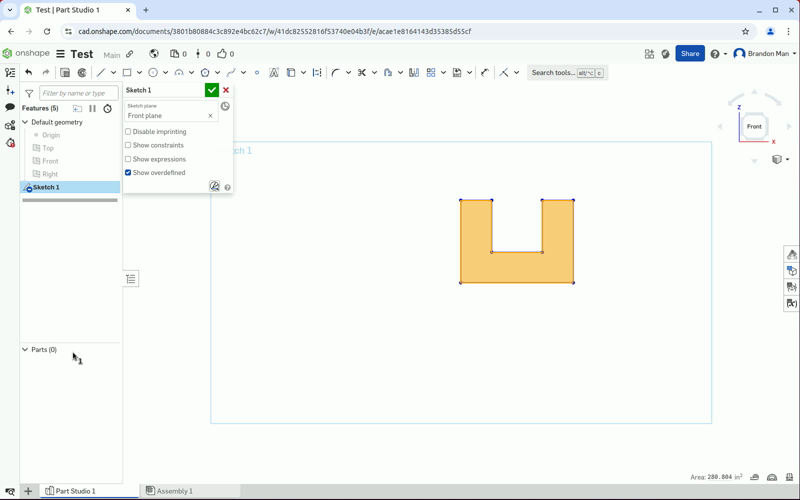
key(shift+y)
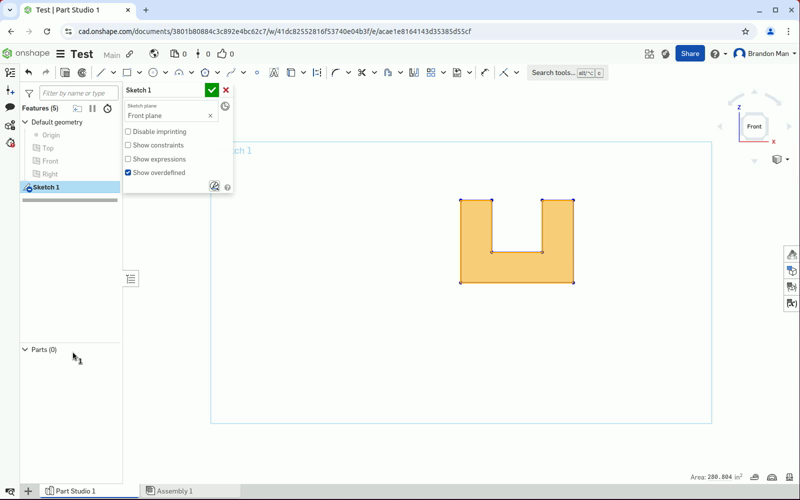
key(shift+e)
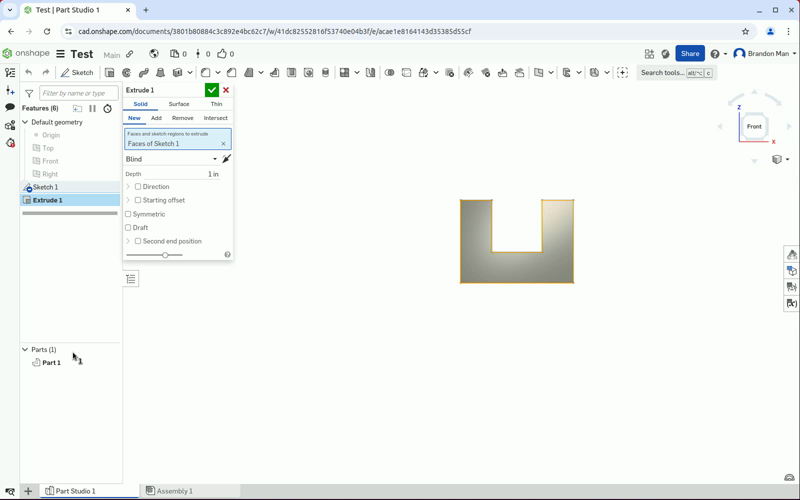
mouse_move(143, 106)
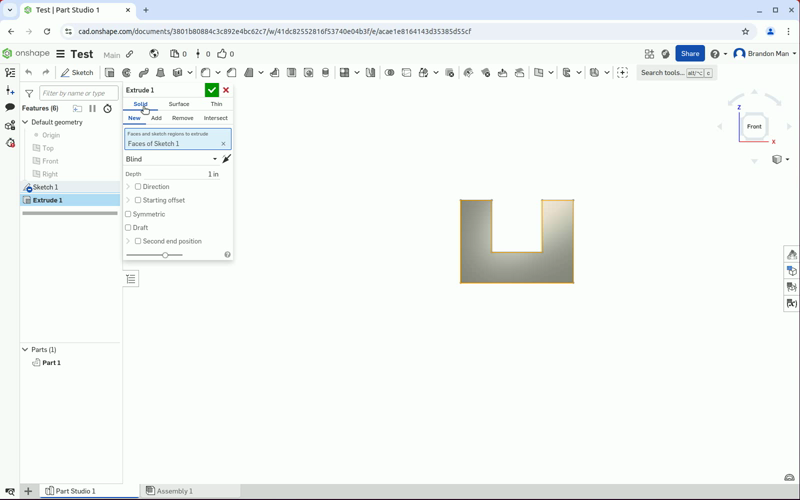
click(143, 106)
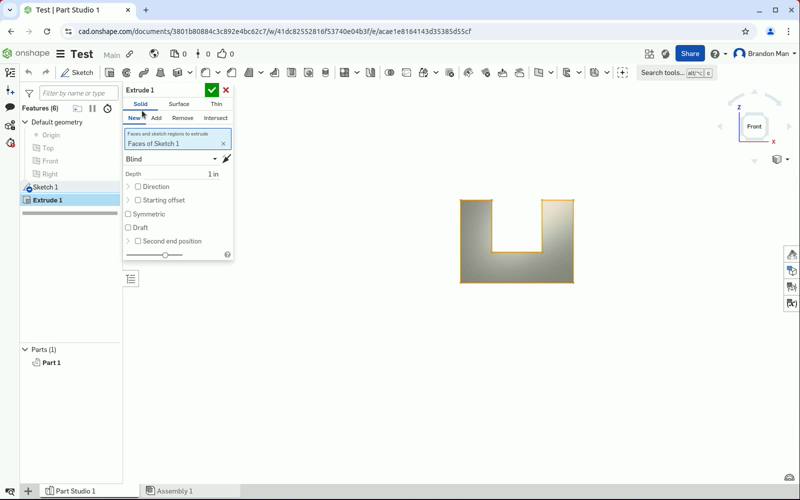
mouse_move(137, 120)
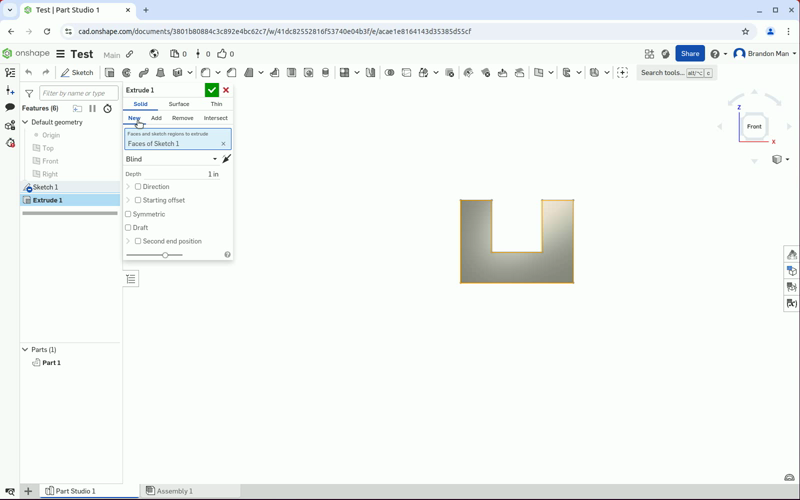
click(137, 120)
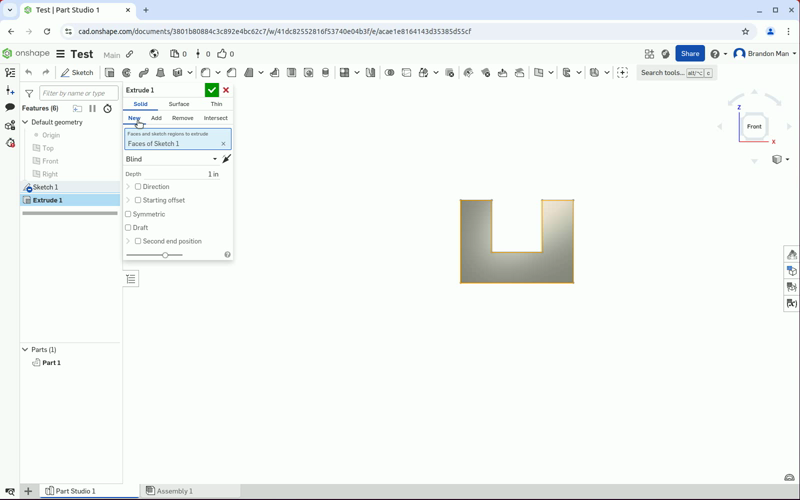
key(tab, 4)
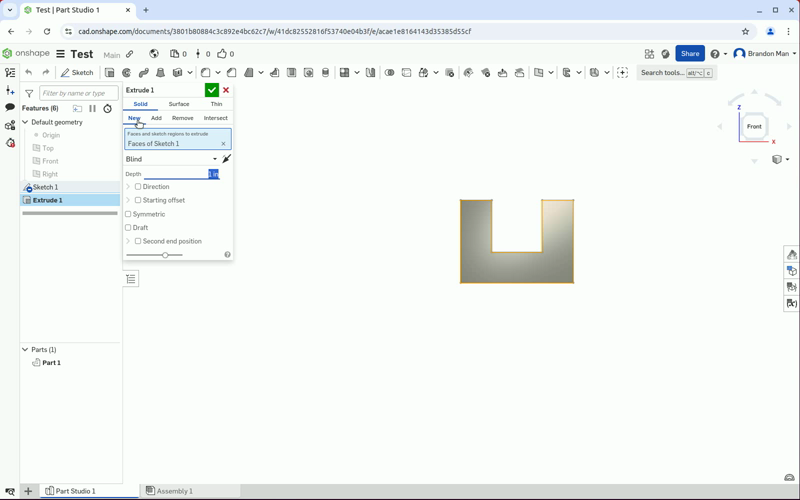
text(17.813)
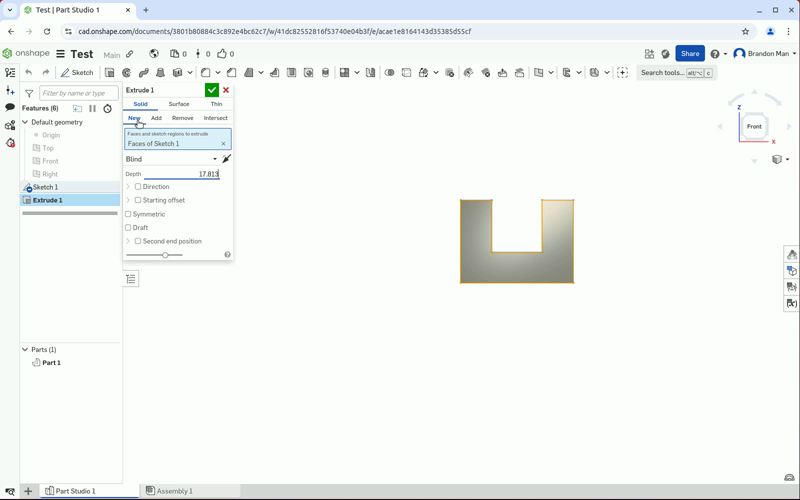
key(enter)
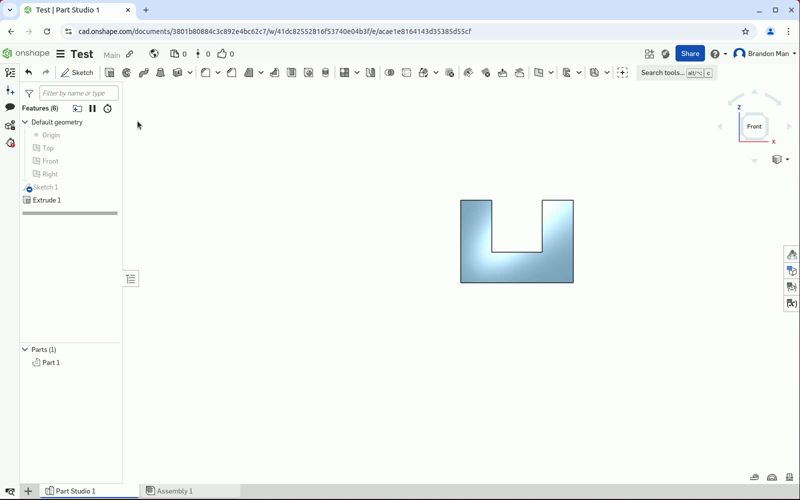
key(shift+h)
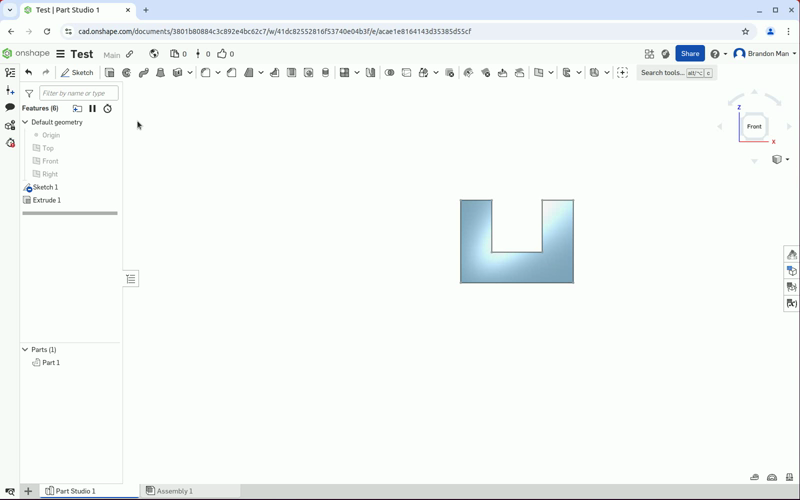
key(shift+h)
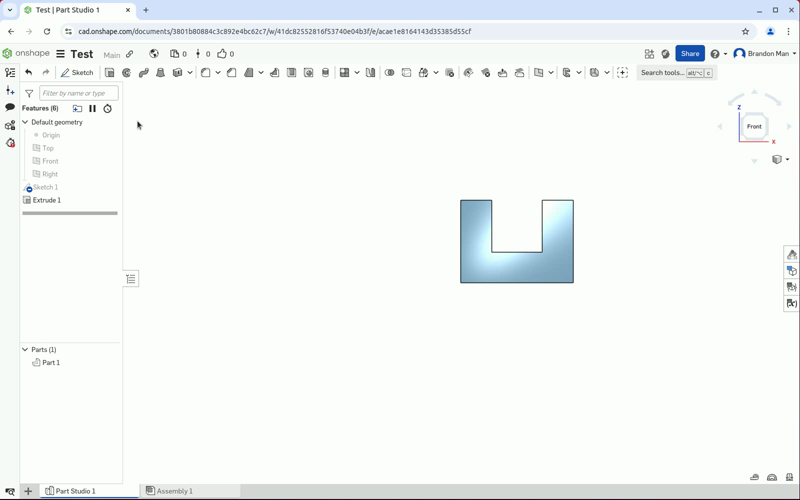
mouse_move(73, 189)
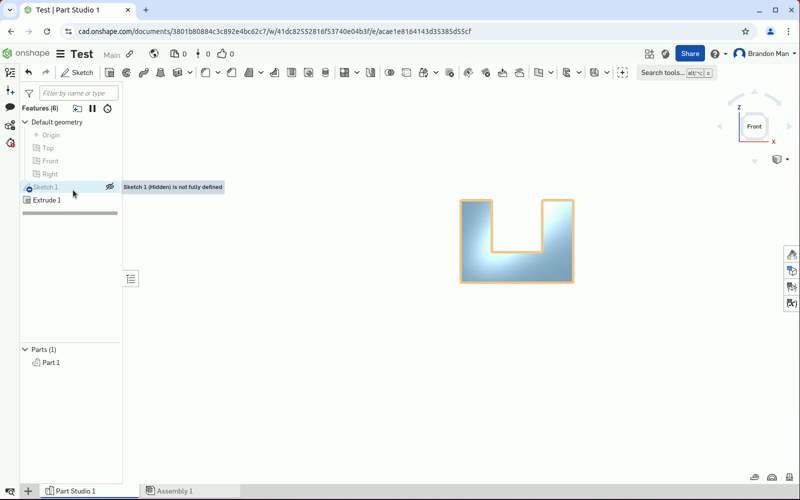
click(73, 189)
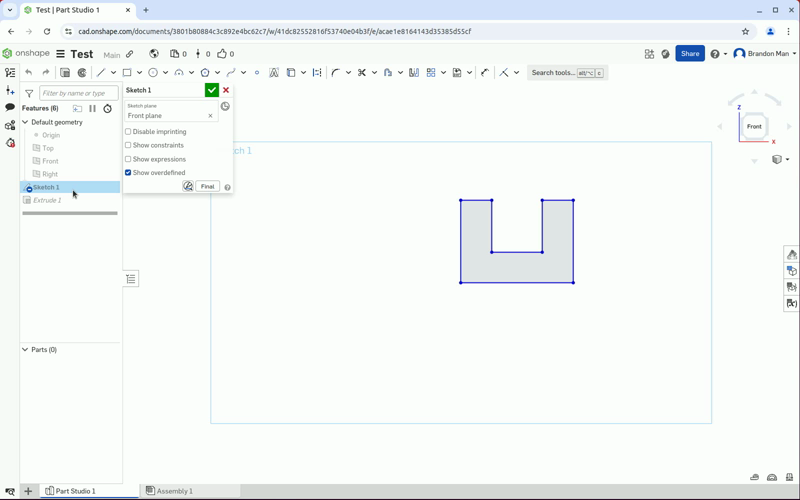
mouse_move(229, 92)
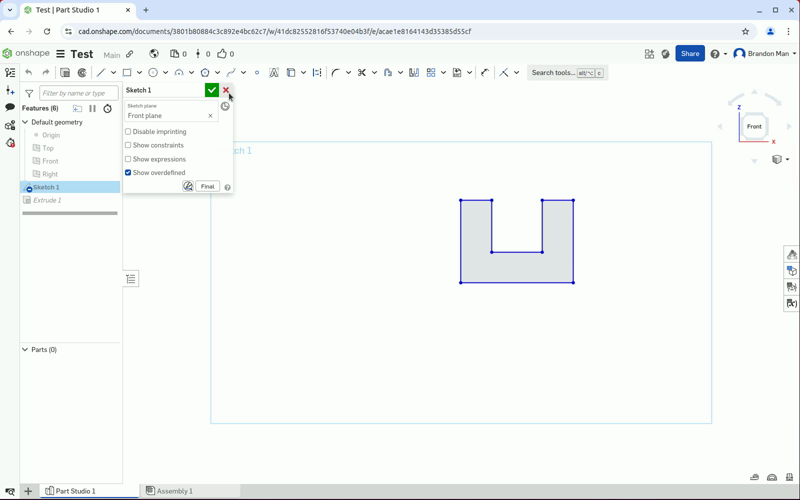
click(229, 92)
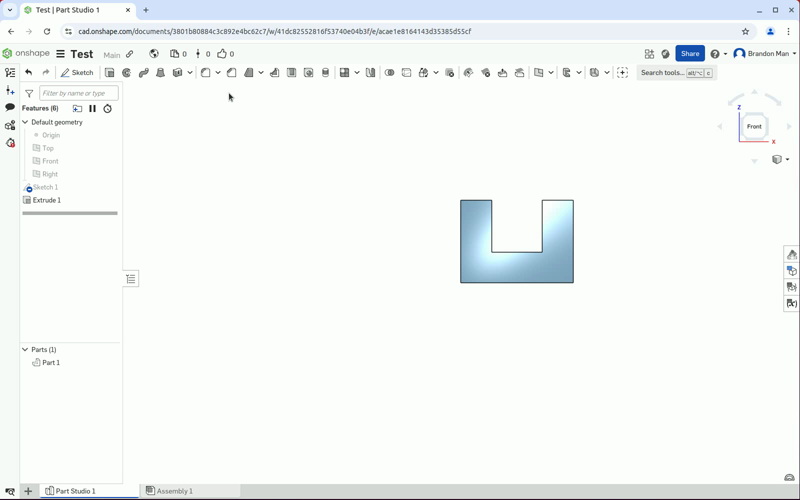
mouse_move(73, 352)
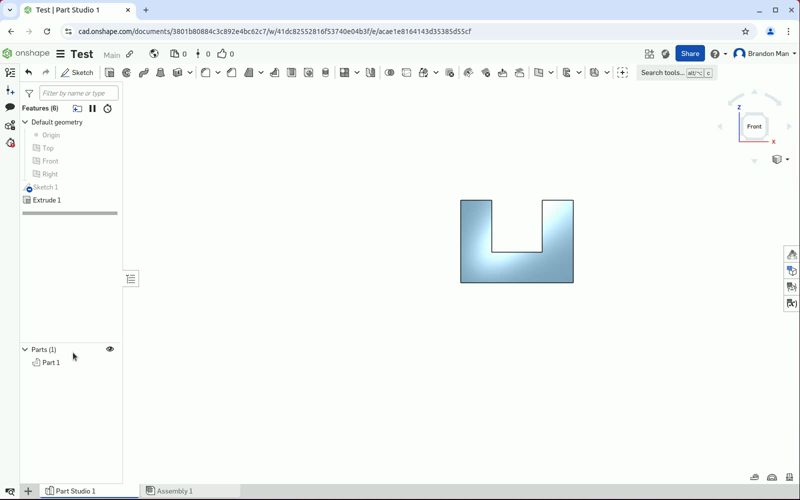
key(y)
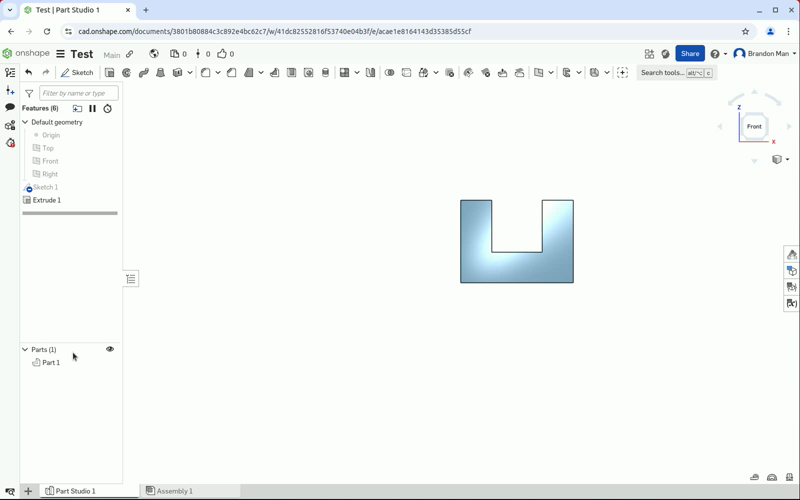
key(shift+p)
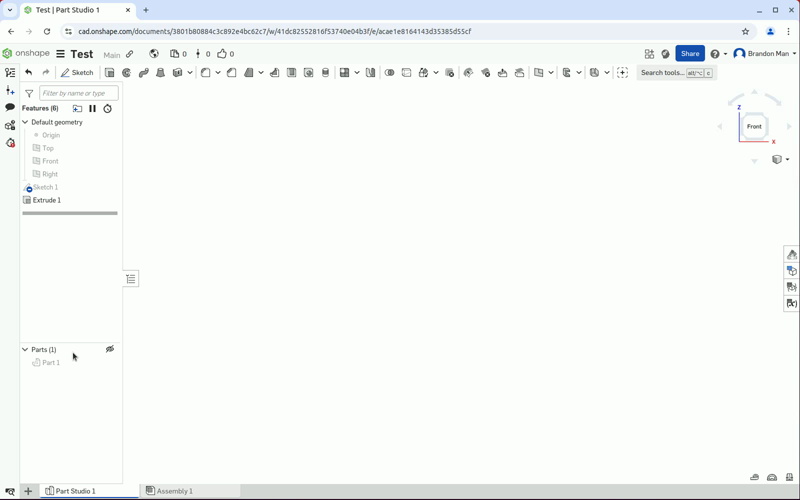
key(space)
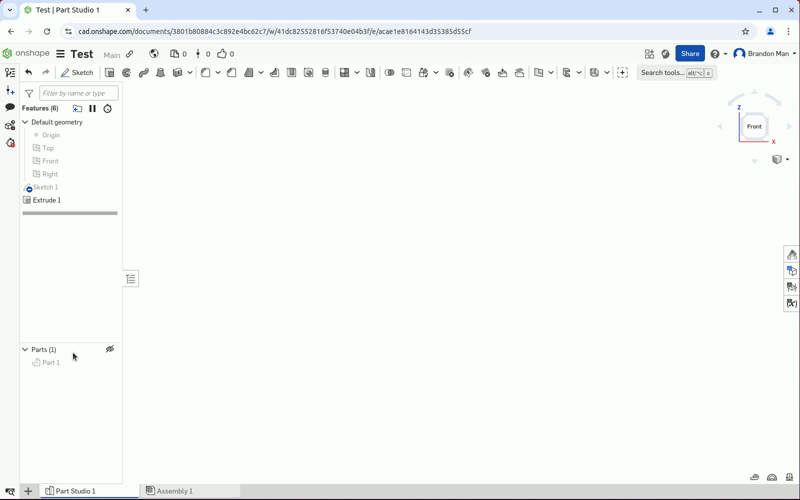
key_down(shift)
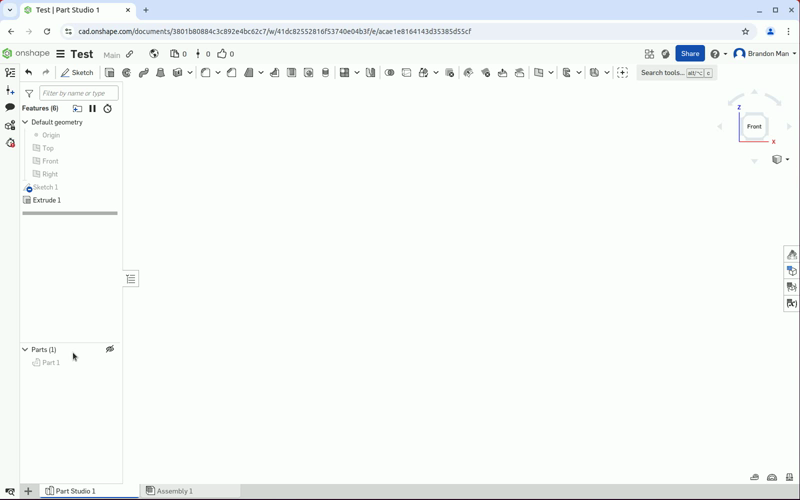
key(down)
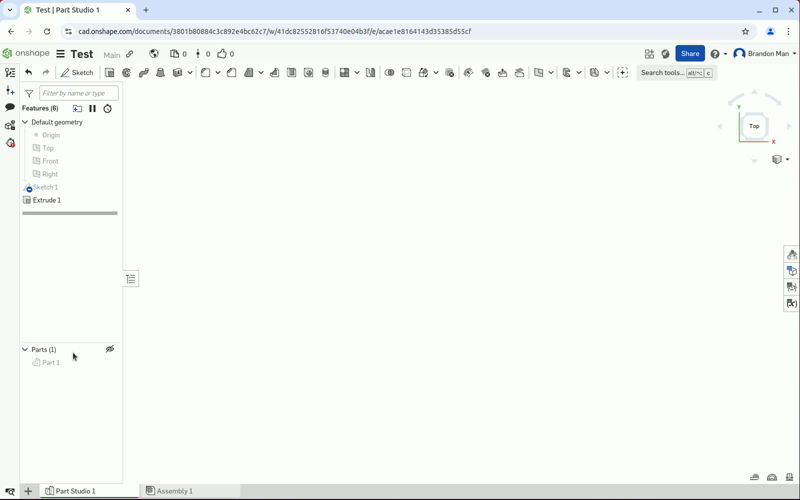
key_up(shift)
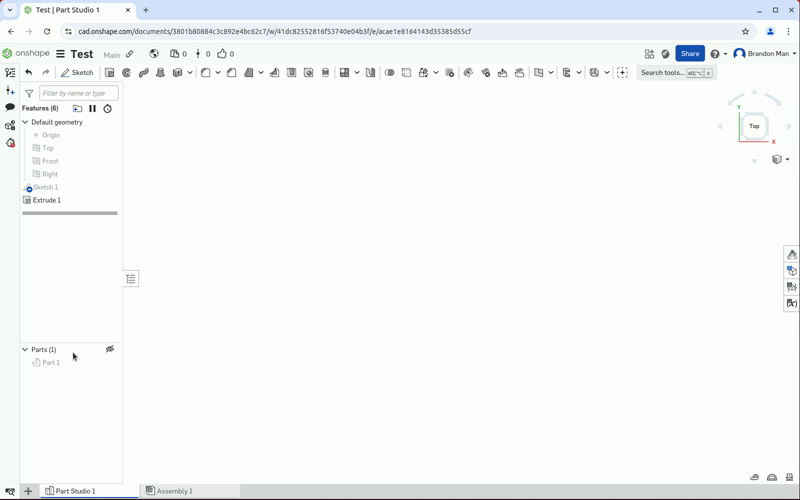
mouse_move(73, 352)
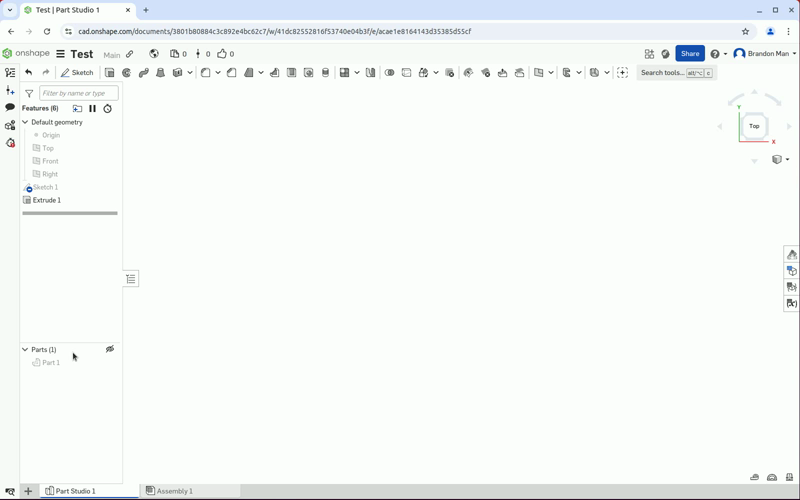
key(shift+y)
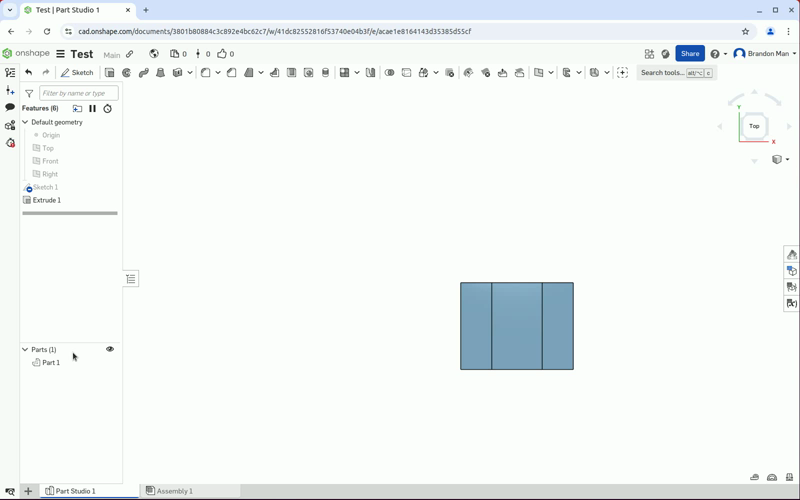
mouse_move(541, 75)
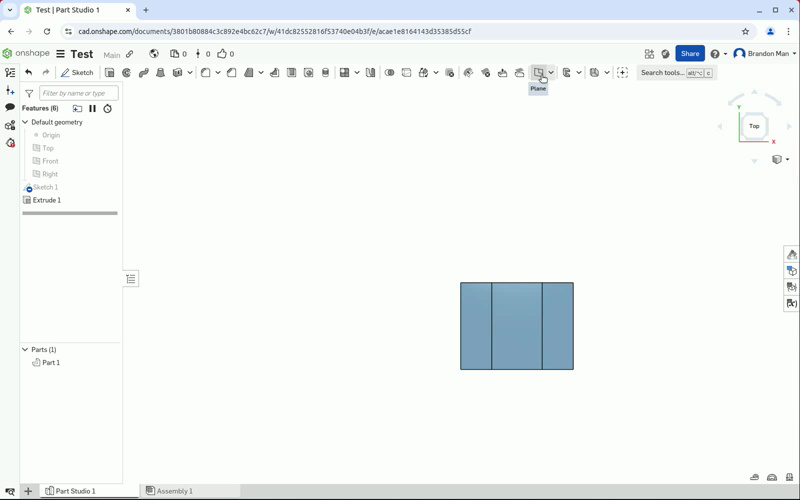
click(541, 75)
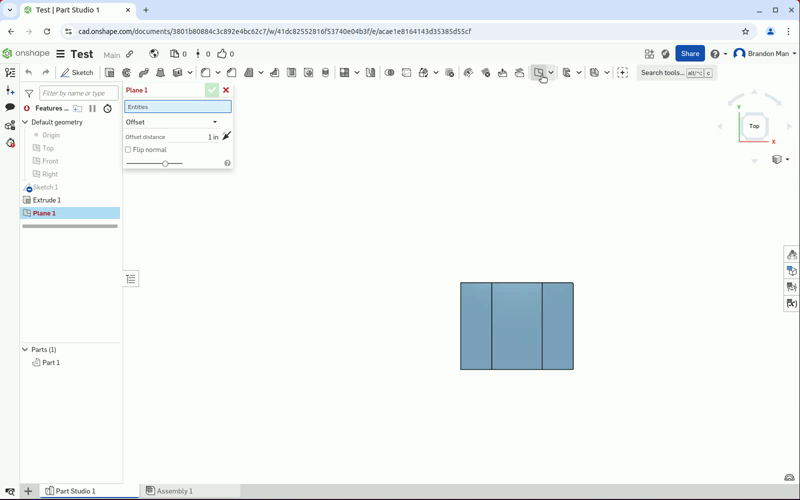
mouse_move(73, 150)
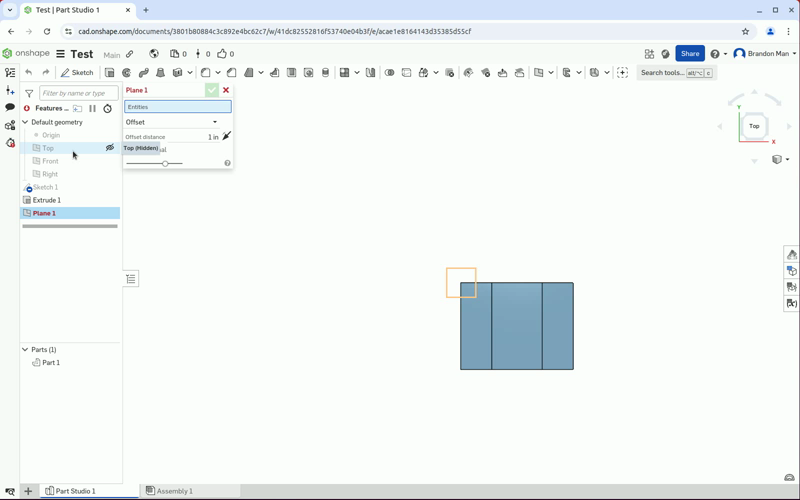
click(73, 150)
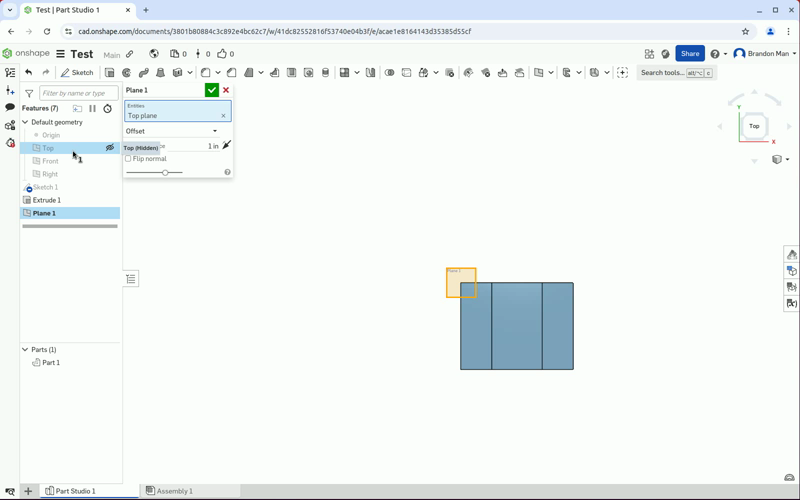
key(tab, 2)
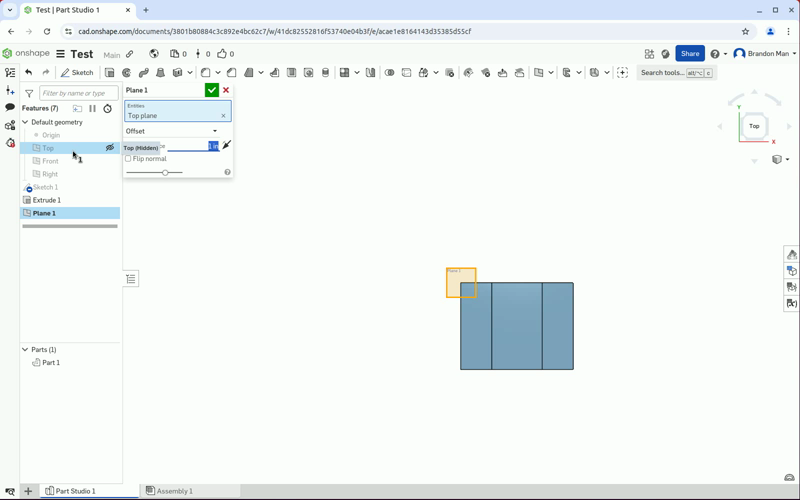
text(16.854)
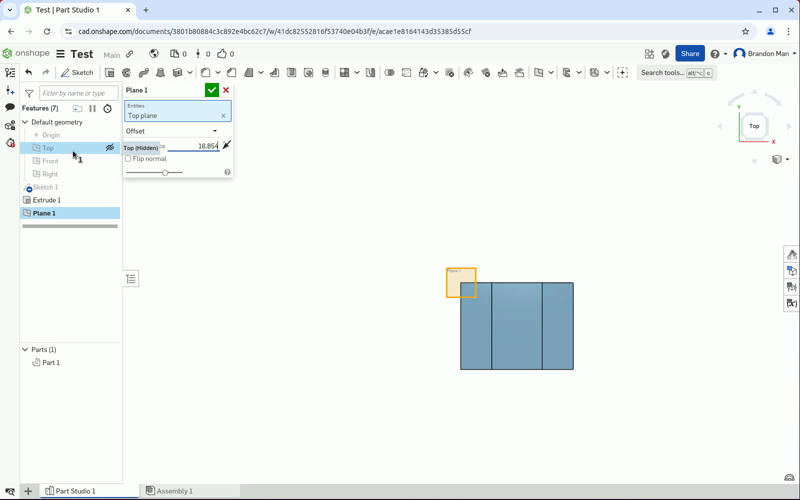
key(enter, 2)
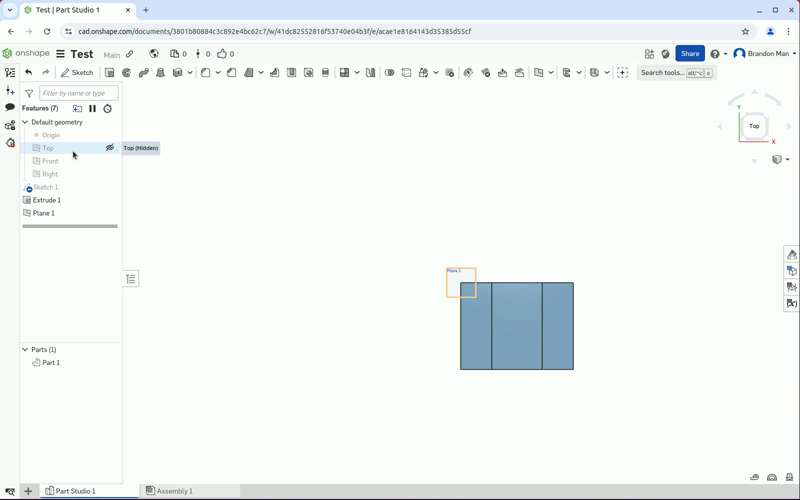
key(shift+s)
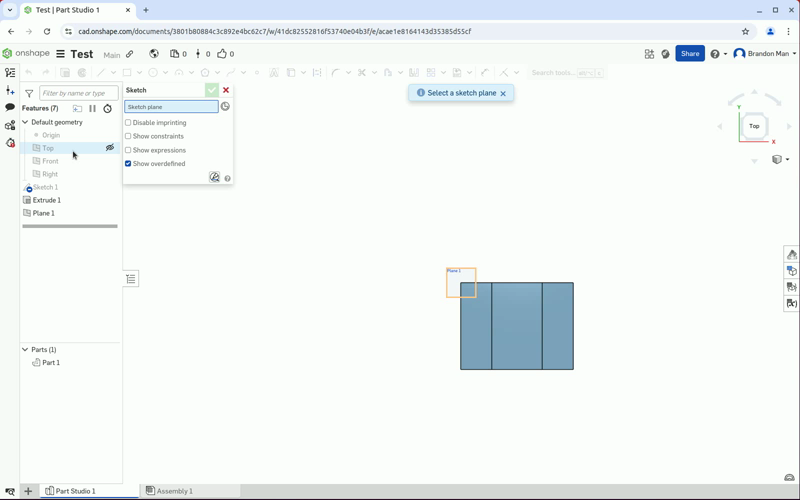
mouse_move(73, 215)
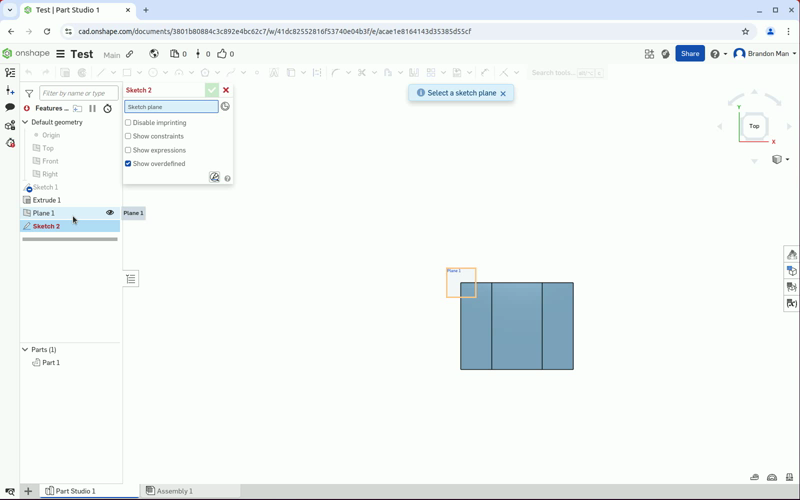
click(73, 215)
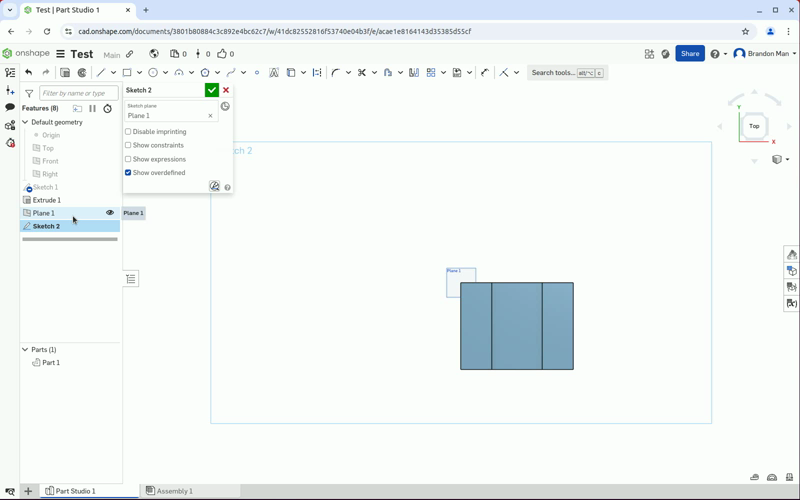
mouse_move(73, 352)
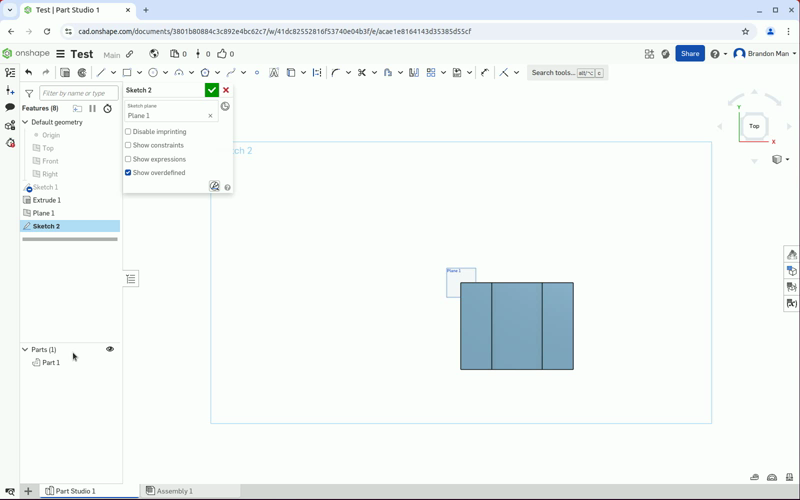
key(y)
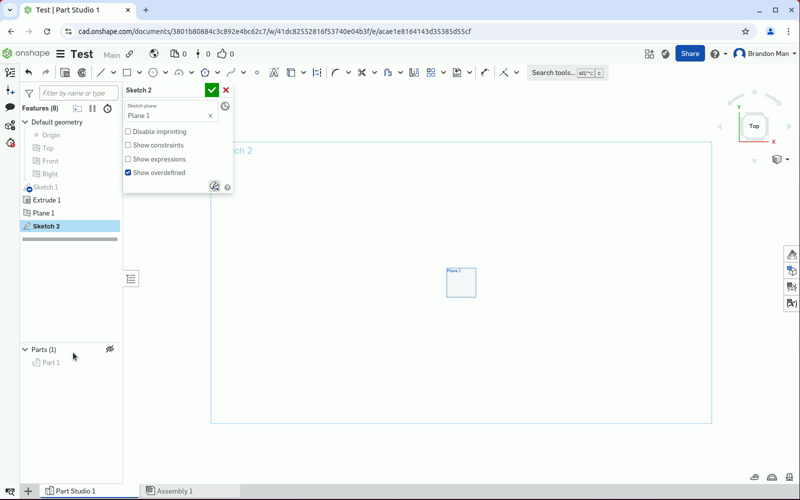
key(l)
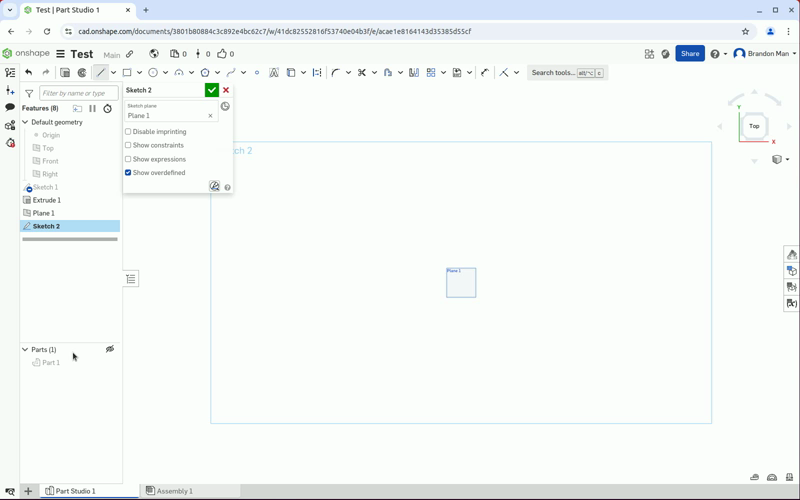
key_down(shift)
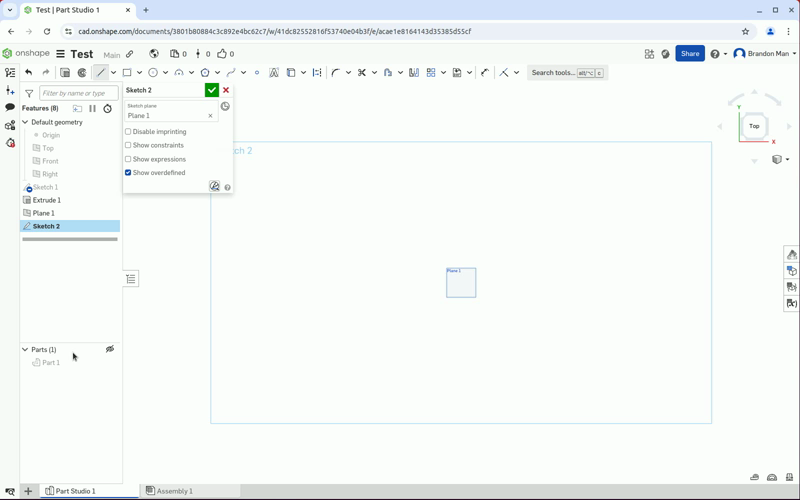
mouse_move(542, 340)
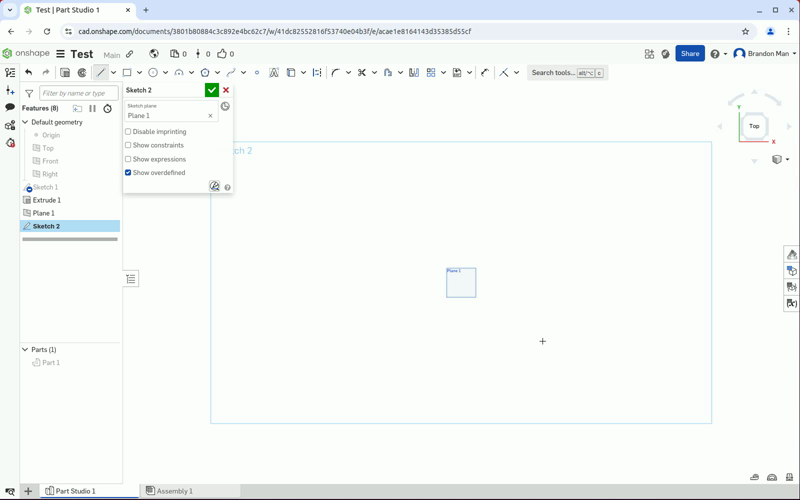
click(542, 340)
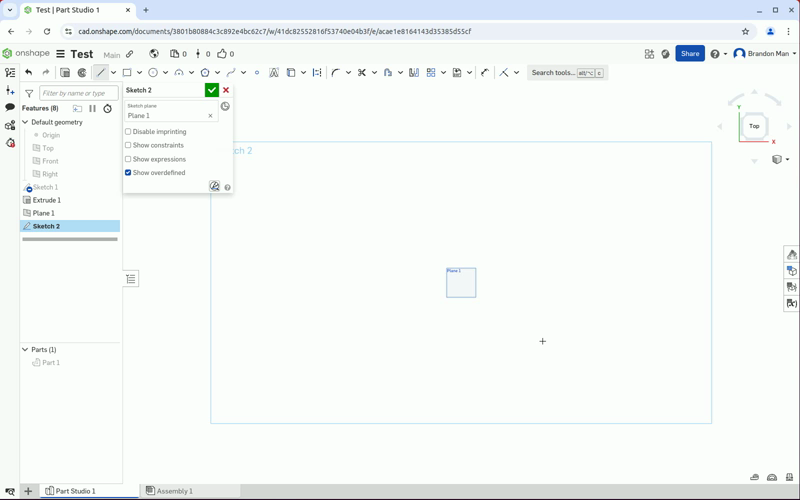
key_up(shift)
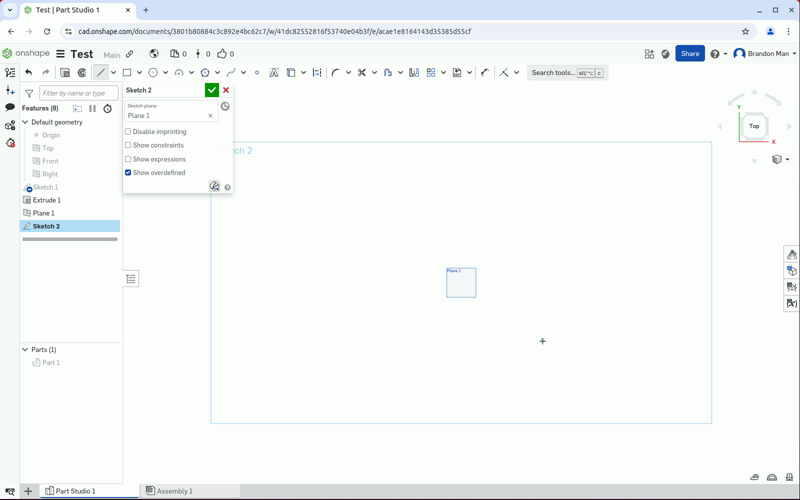
key_down(shift)
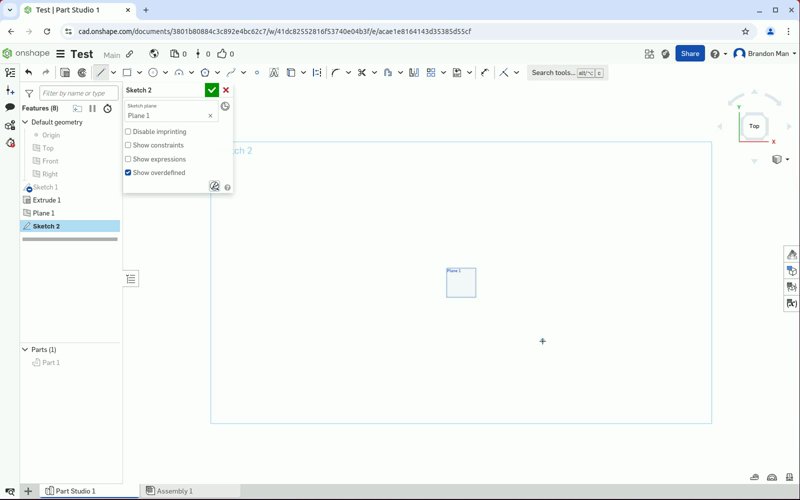
mouse_move(572, 340)
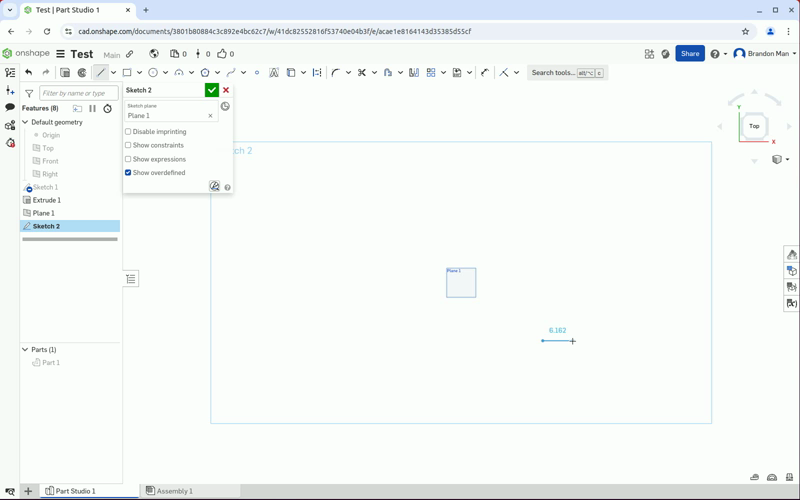
mouse_move(573, 340)
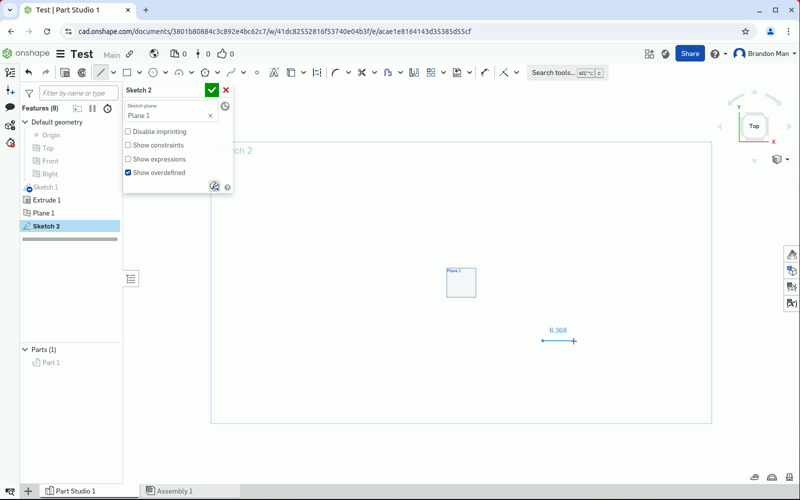
click(573, 340)
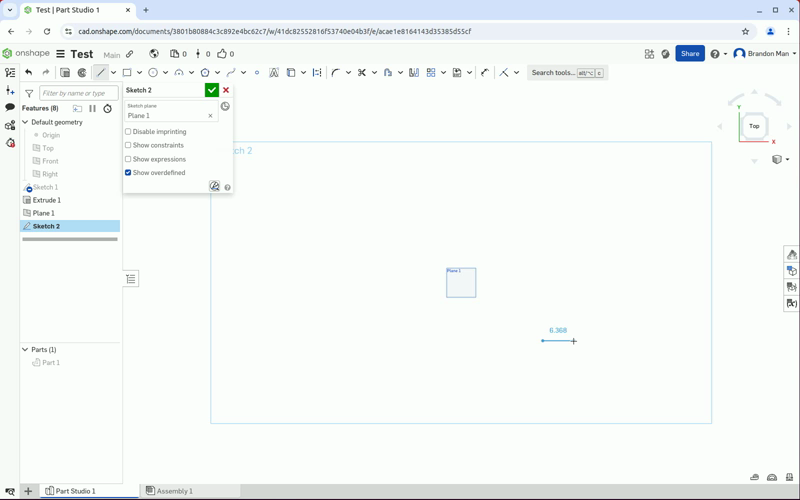
key_up(shift)
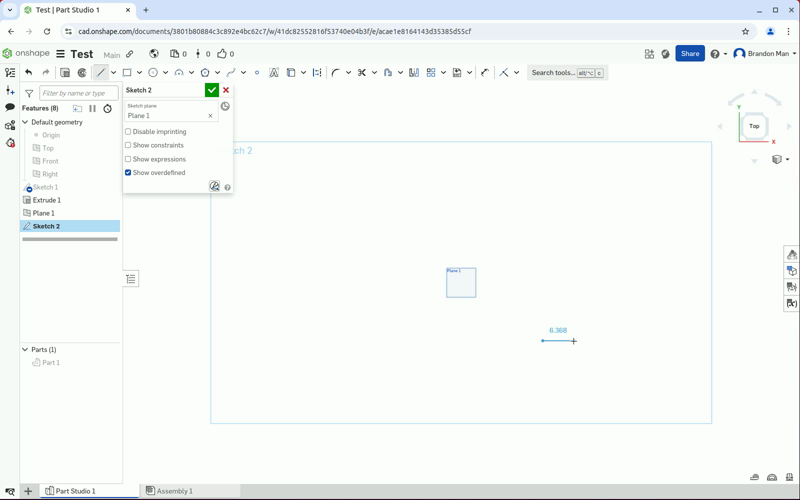
key_down(shift)
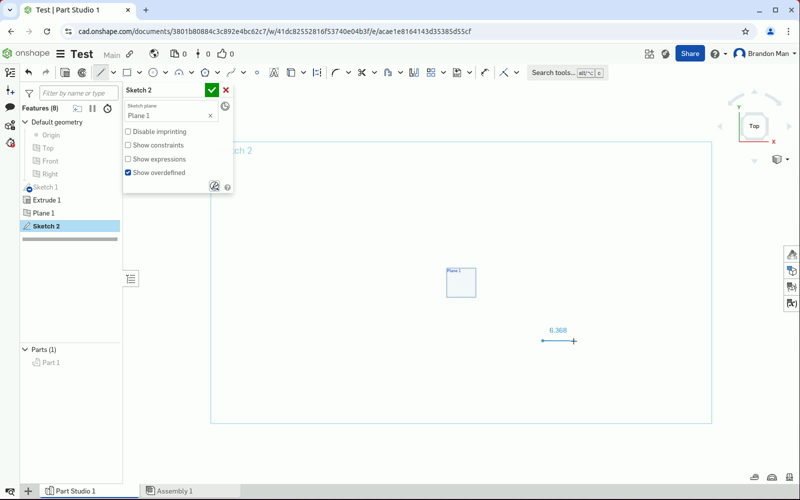
mouse_move(589, 340)
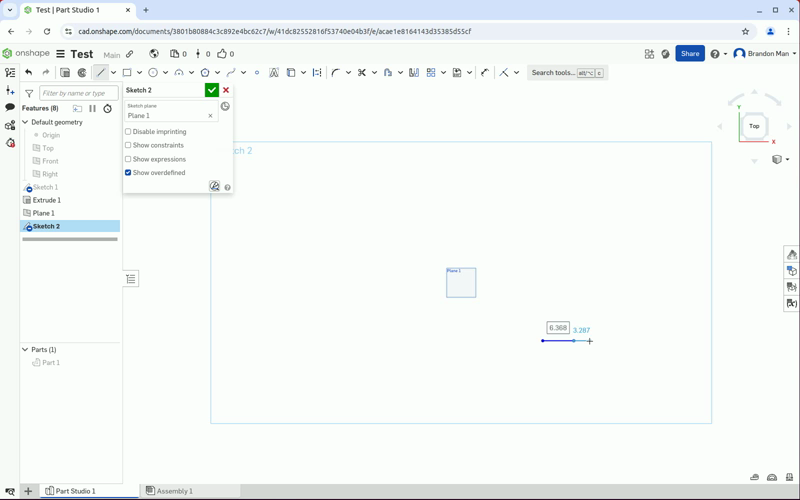
mouse_move(573, 309)
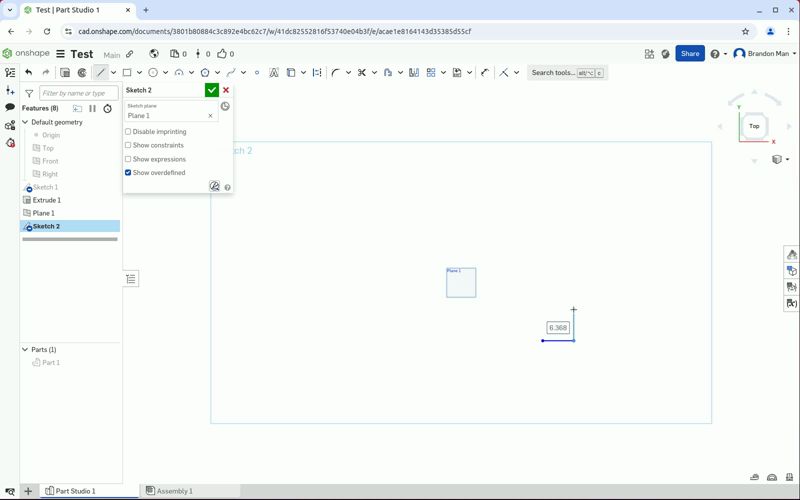
click(573, 309)
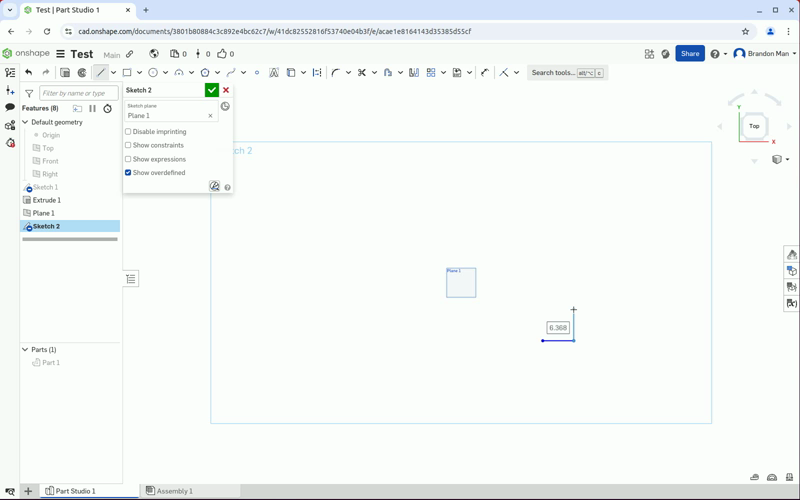
key_up(shift)
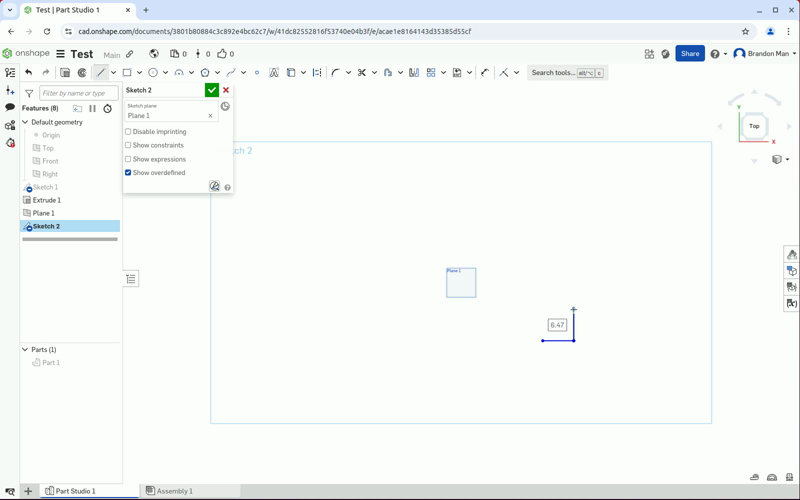
key_down(shift)
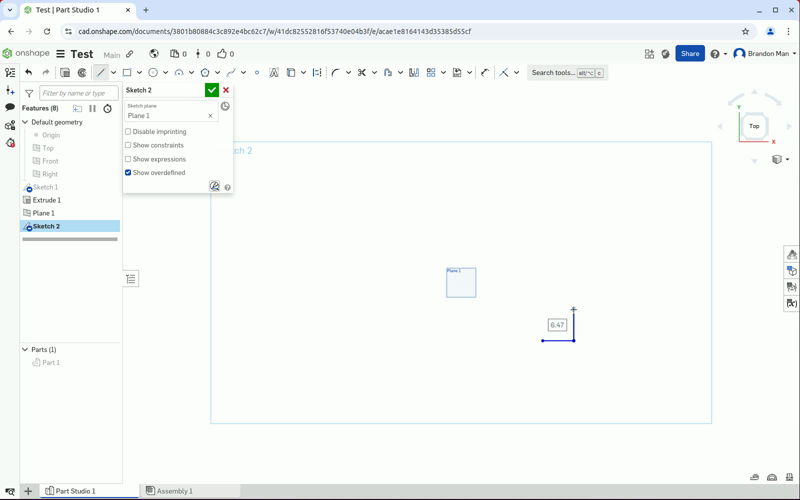
mouse_move(589, 309)
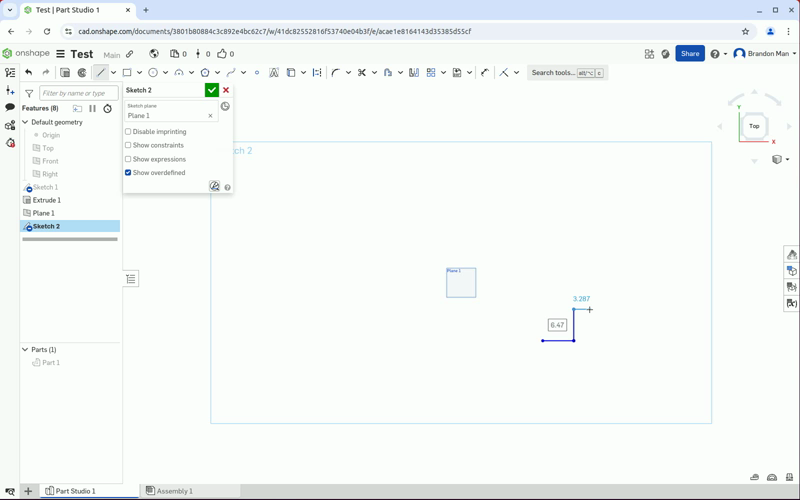
mouse_move(542, 309)
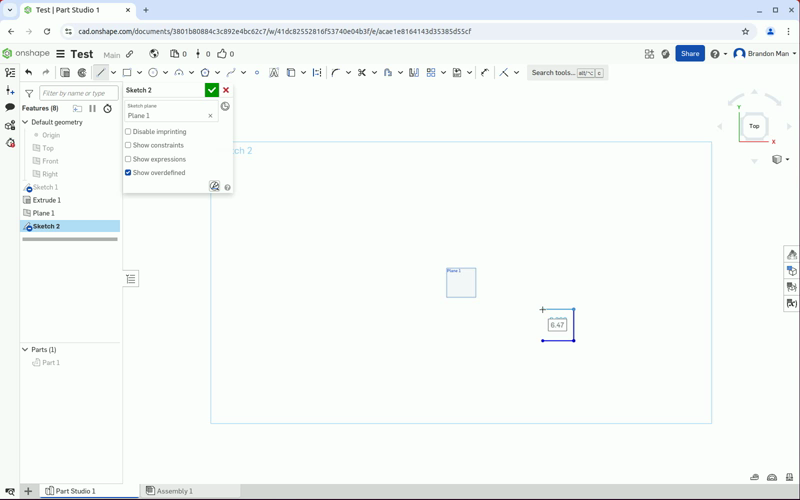
click(542, 309)
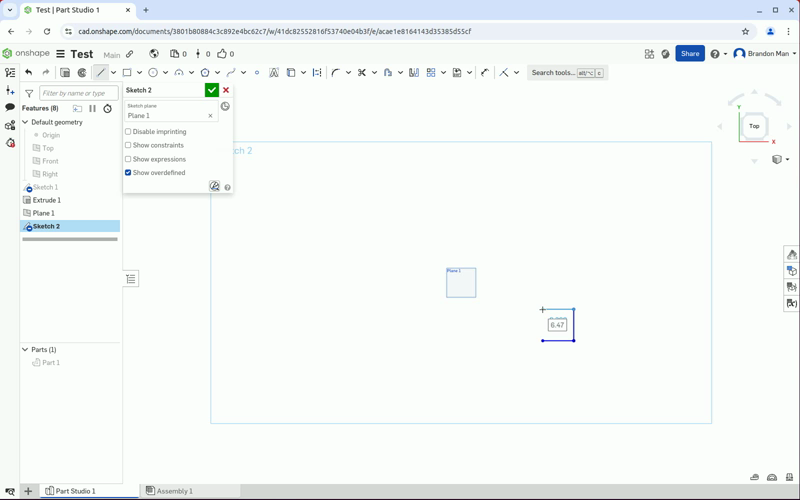
key_up(shift)
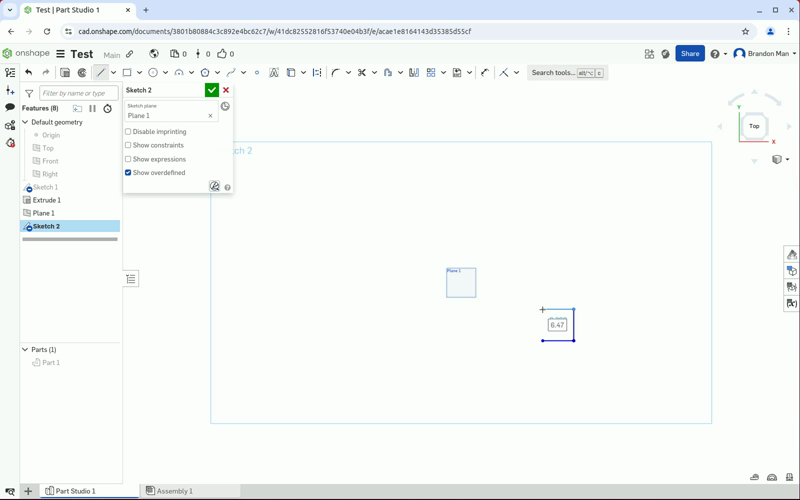
mouse_move(572, 309)
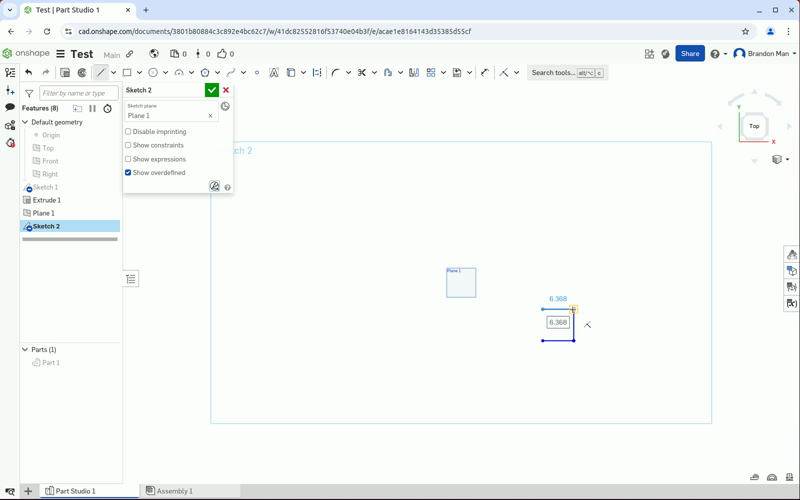
key_down(shift)
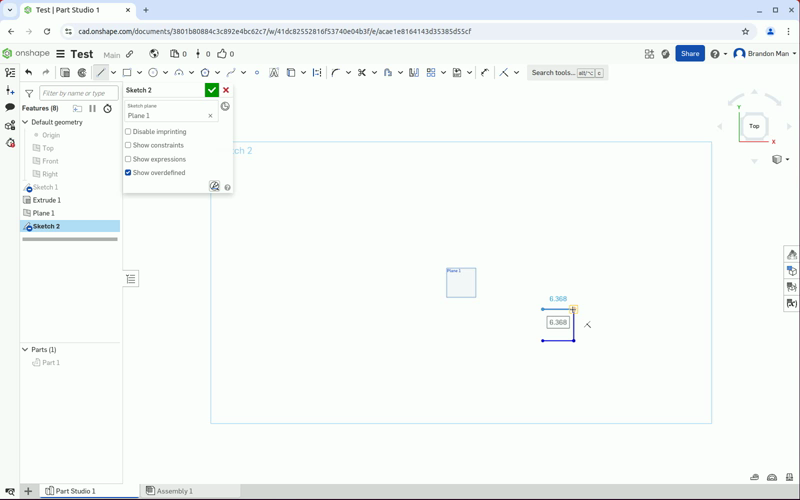
mouse_move(542, 340)
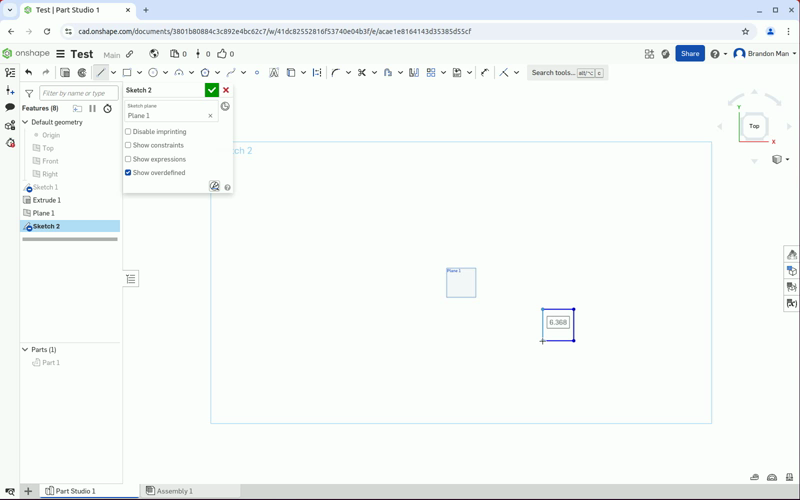
key_up(shift)
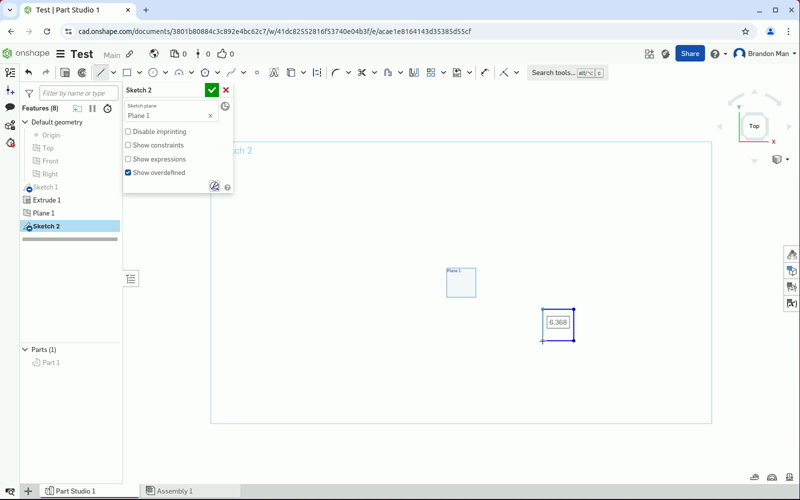
click(542, 340)
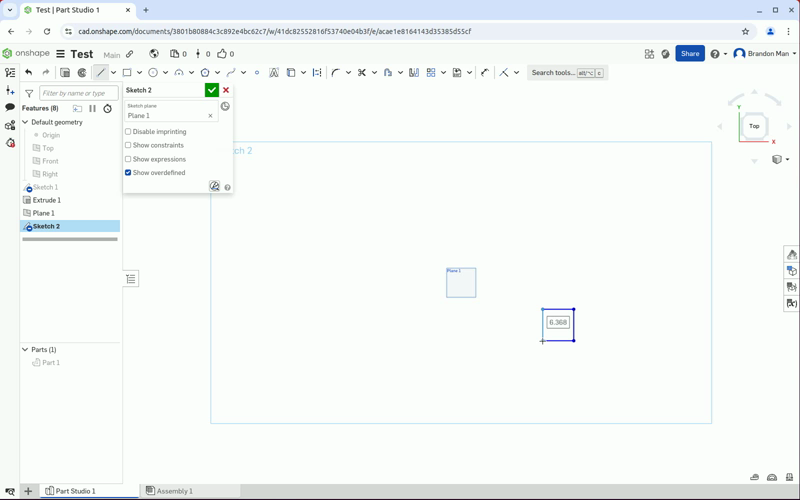
key(esc)
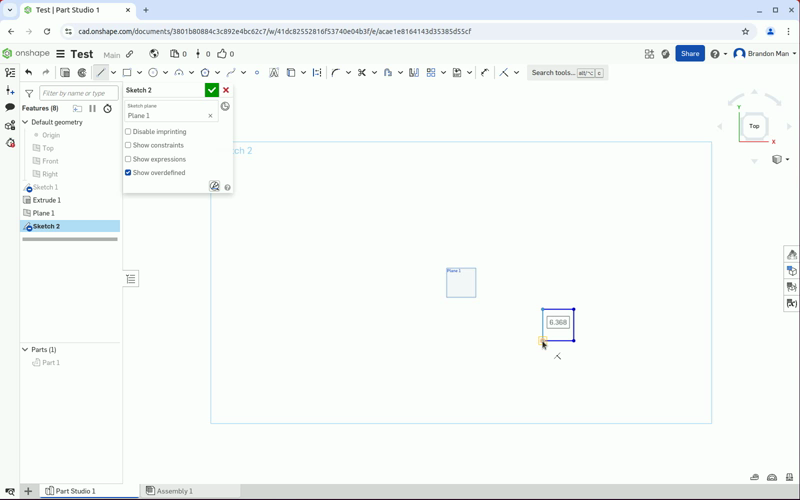
mouse_move(545, 310)
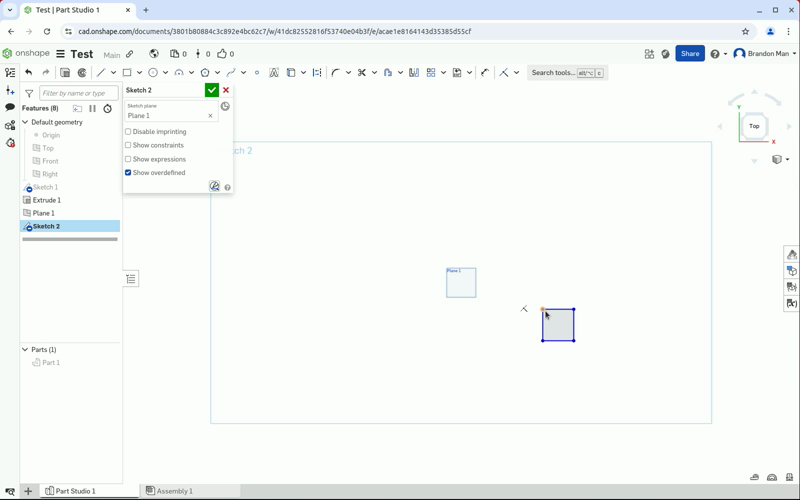
scroll(6)
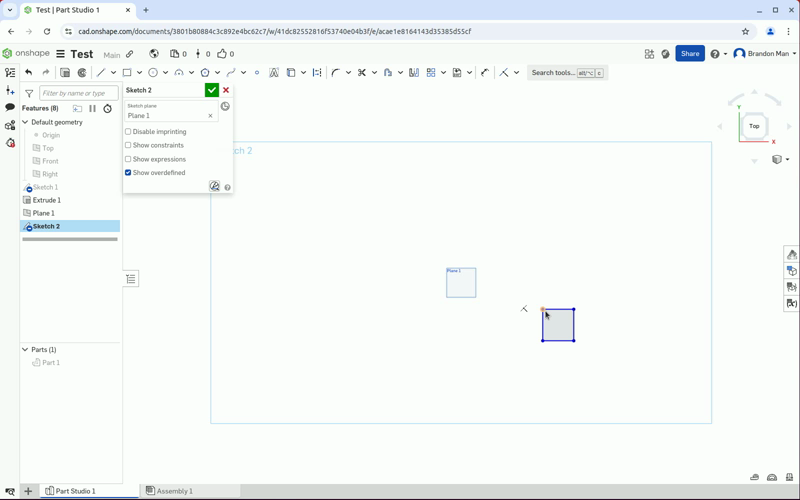
scroll(6)
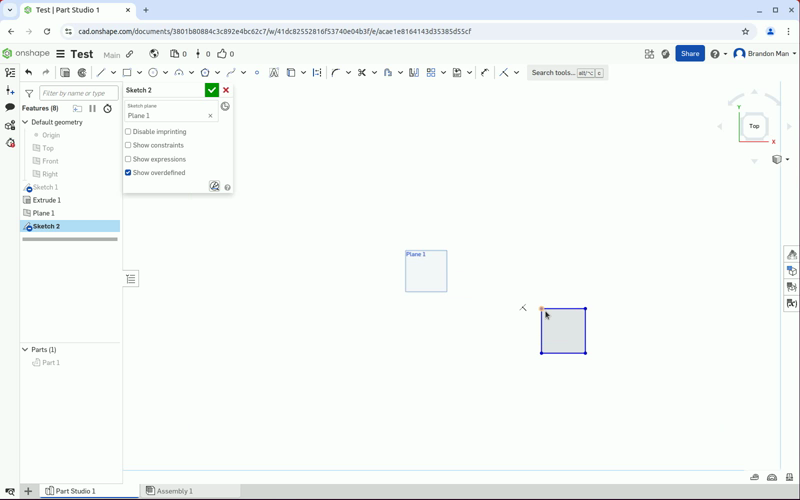
scroll(6)
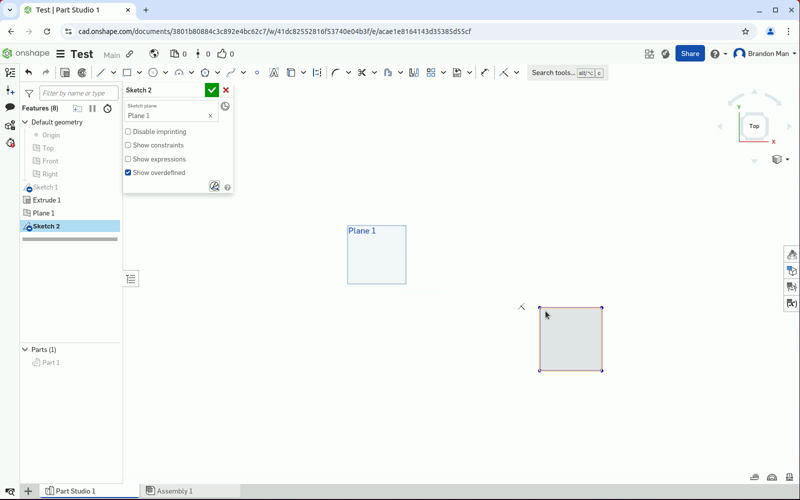
scroll(6)
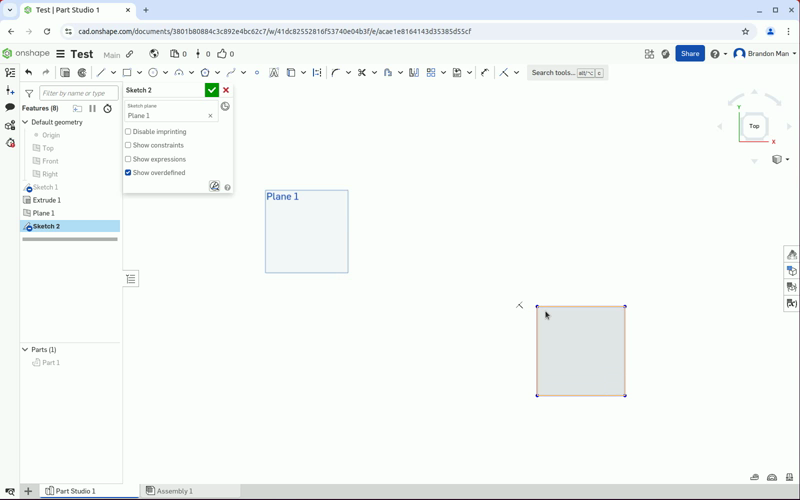
scroll(6)
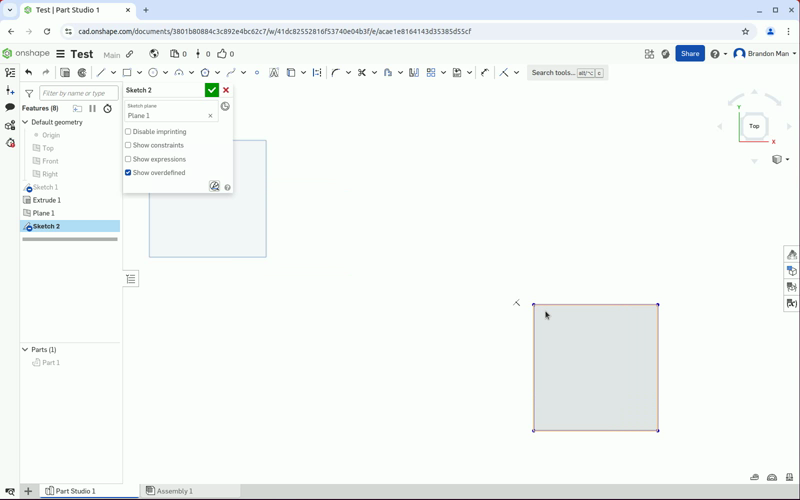
scroll(6)
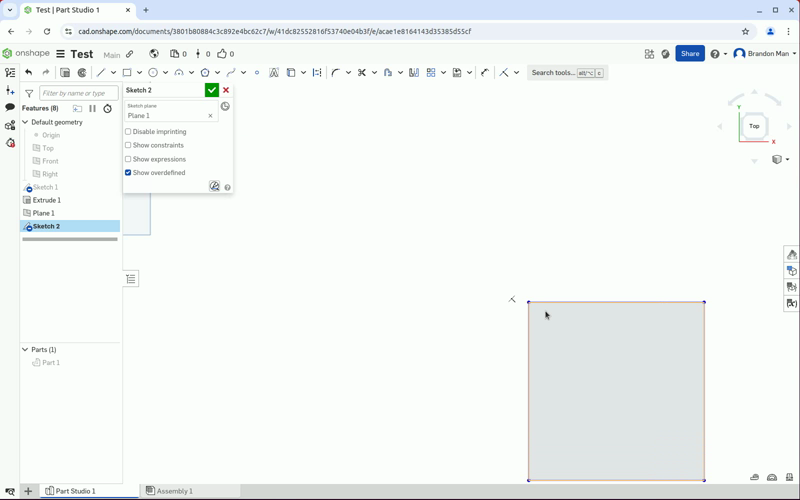
scroll(6)
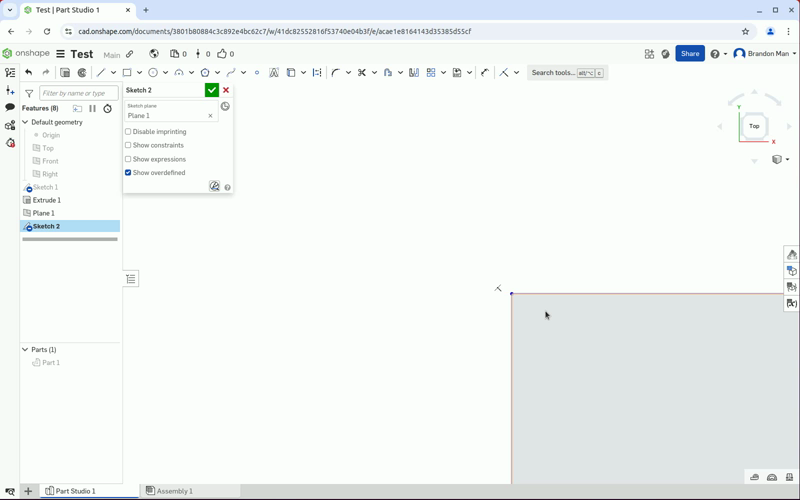
click(545, 310)
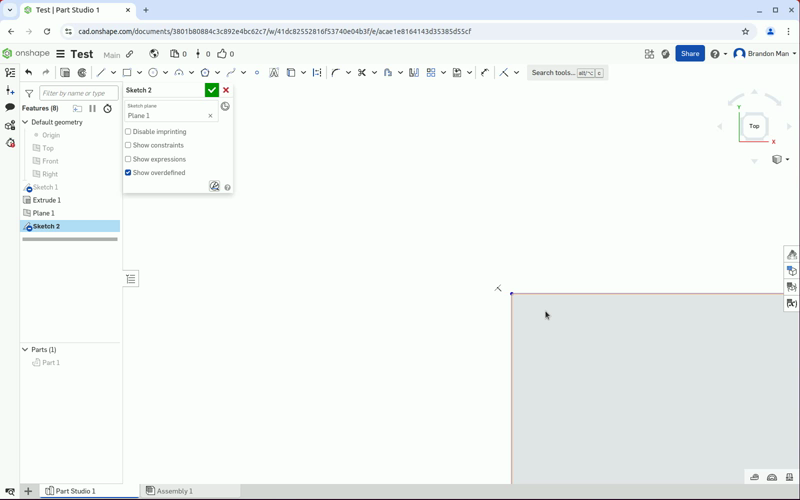
scroll(-6)
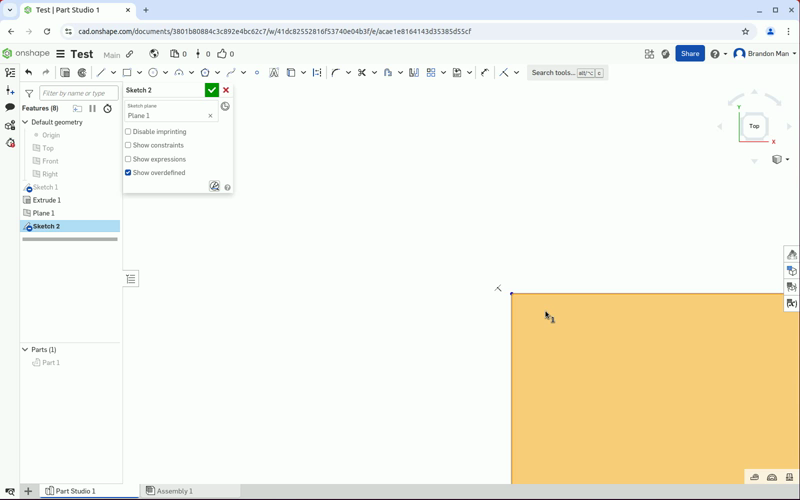
scroll(-6)
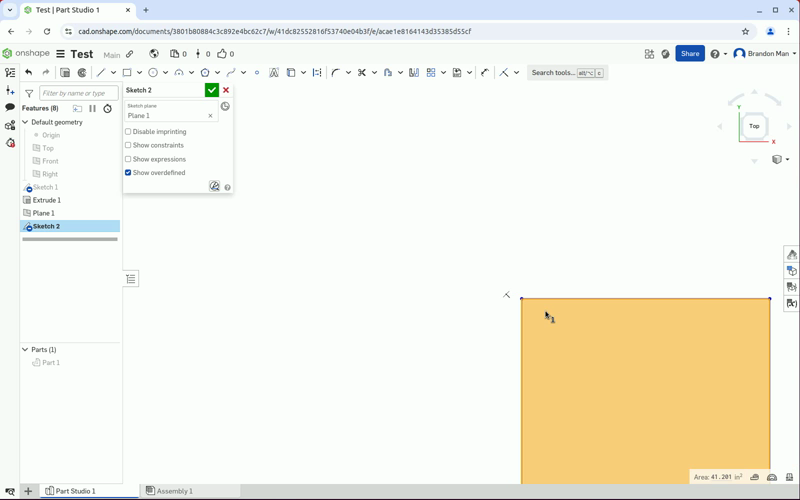
scroll(-6)
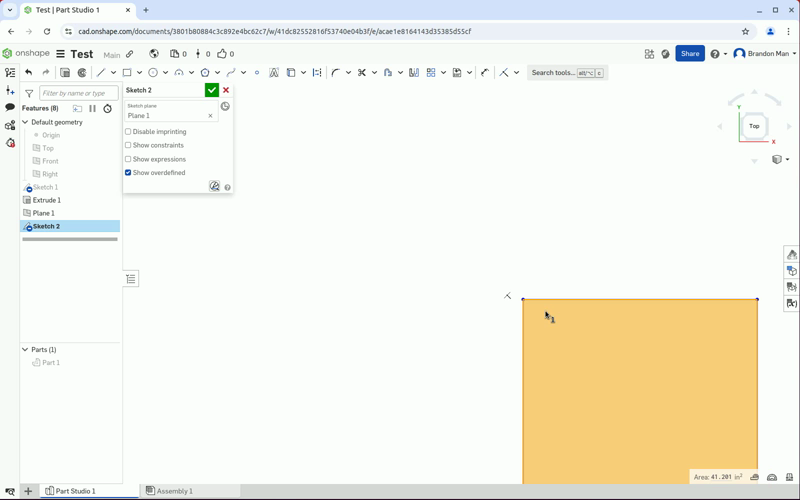
scroll(-6)
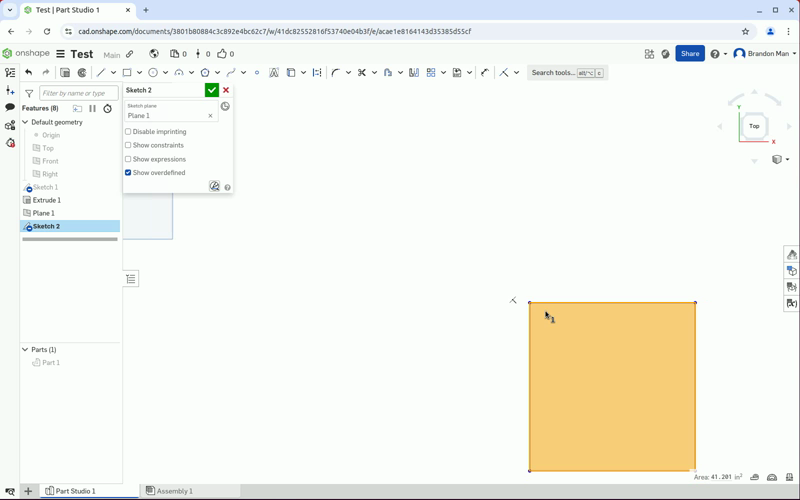
scroll(-6)
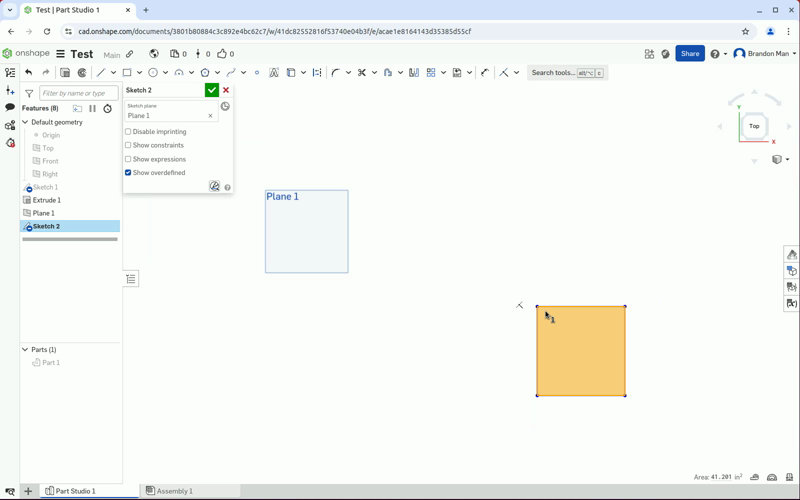
scroll(-6)
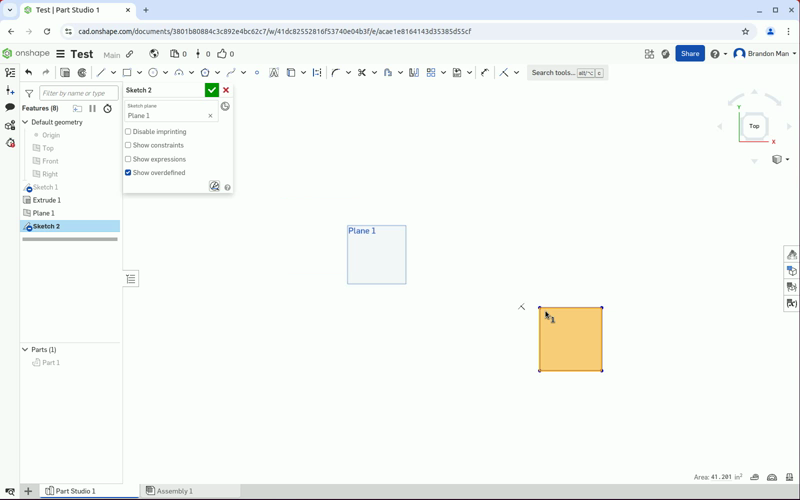
scroll(-6)
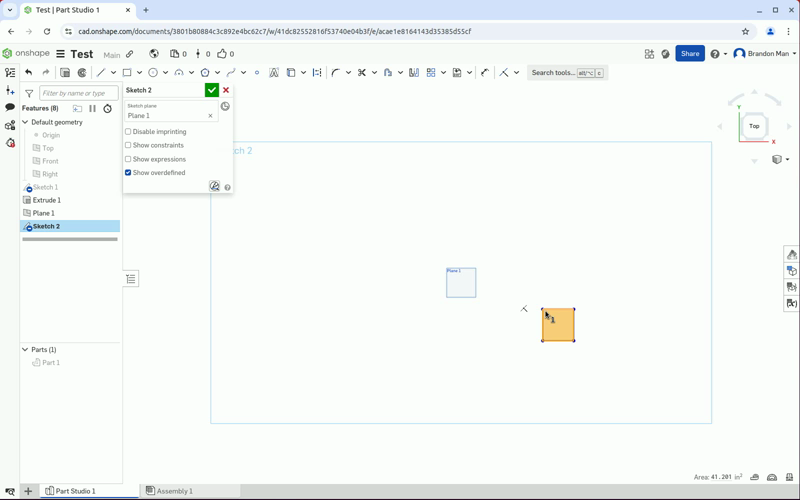
mouse_move(73, 352)
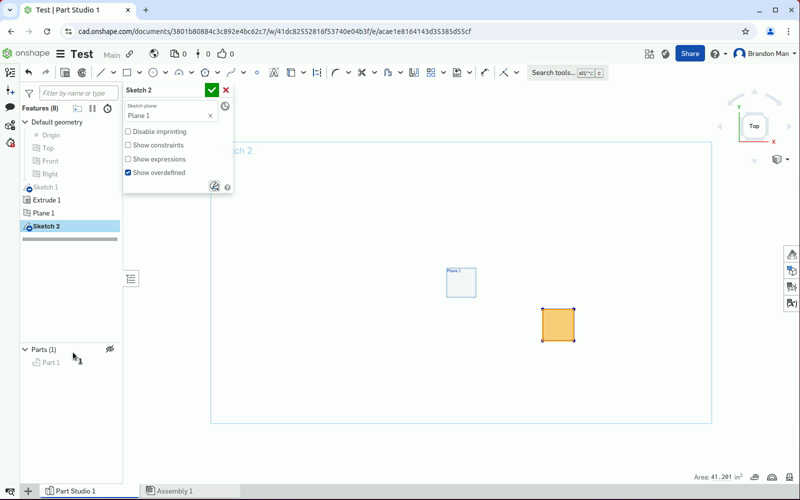
key(shift+y)
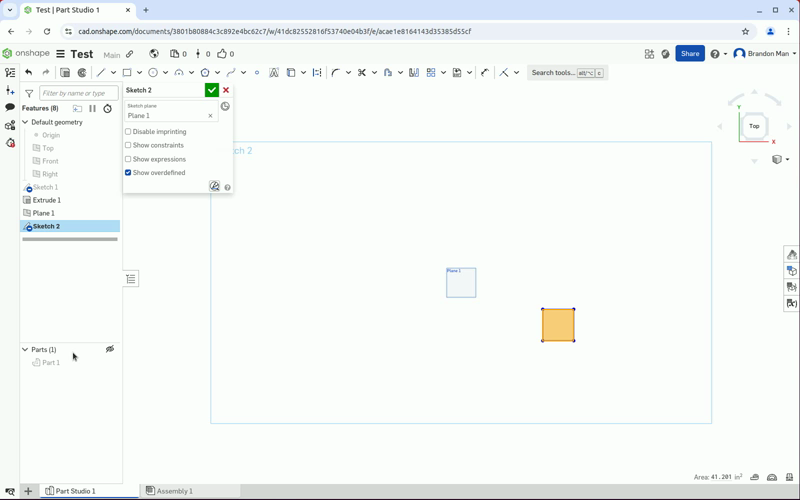
key(shift+e)
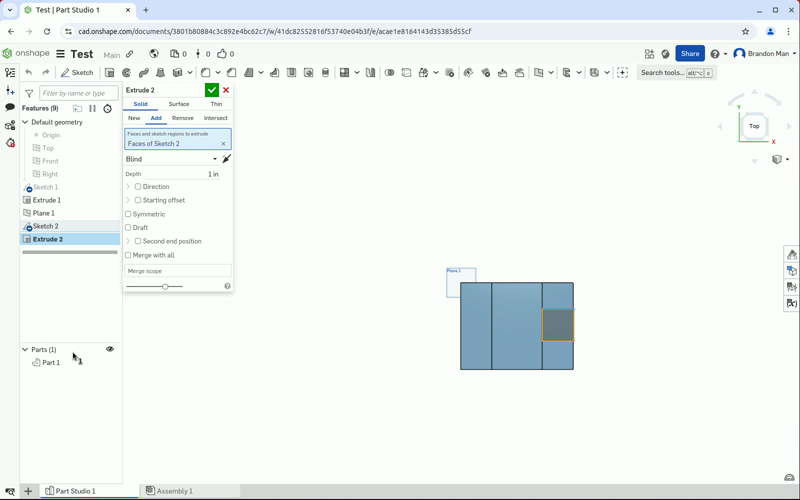
mouse_move(143, 106)
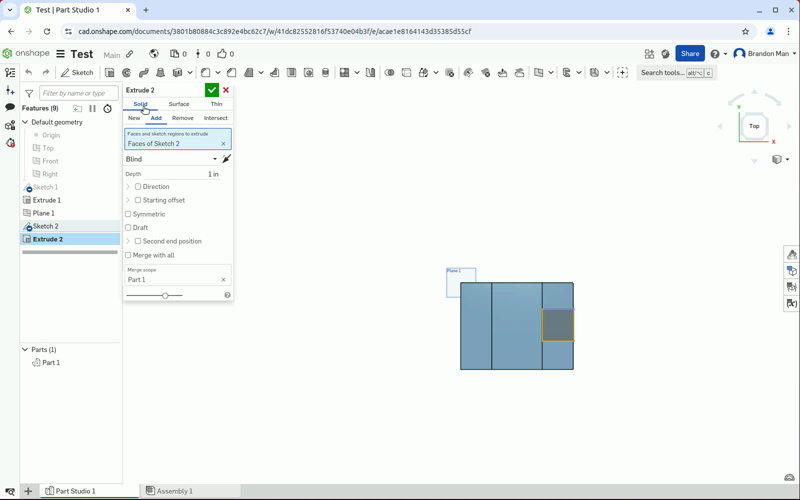
click(143, 106)
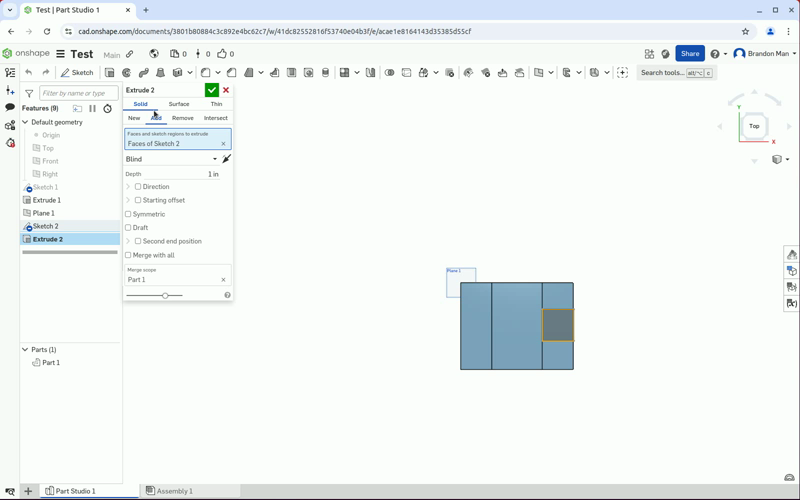
mouse_move(186, 120)
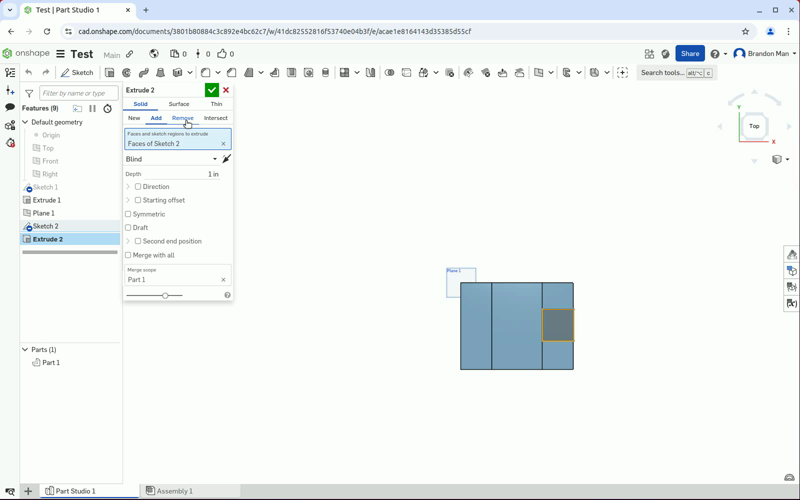
click(186, 120)
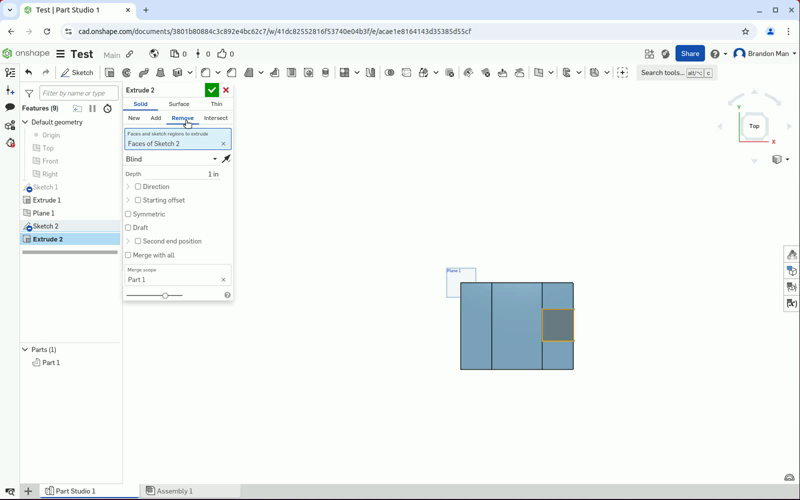
key(tab, 4)
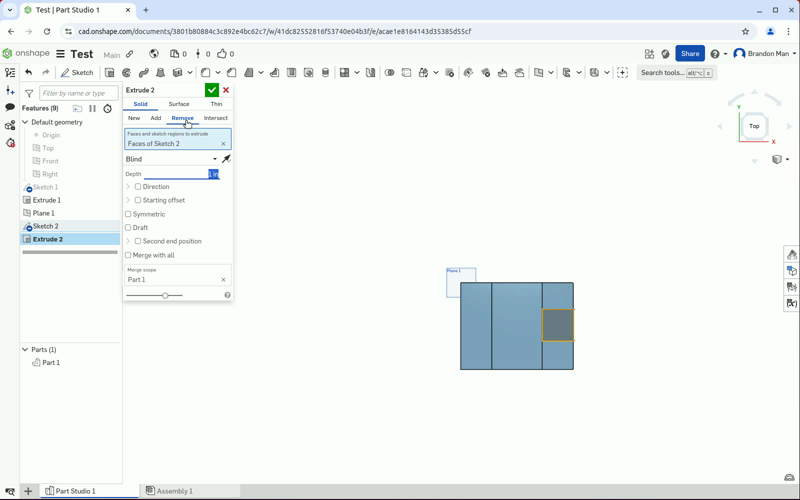
text(4.814)
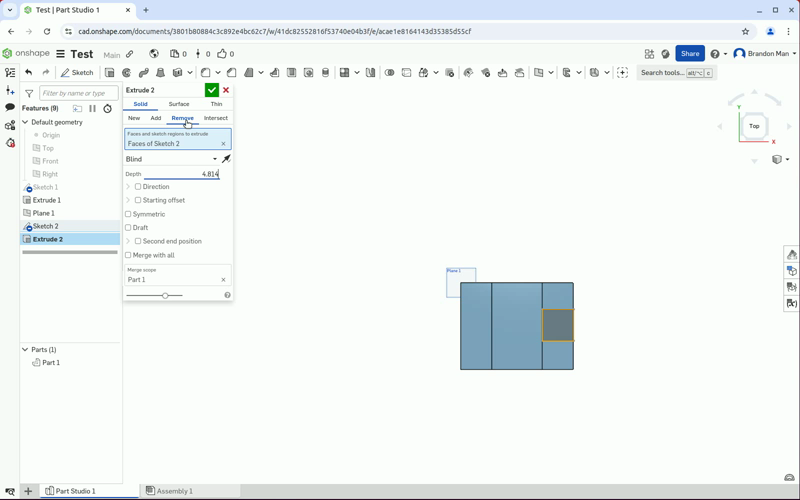
key(tab, 6)
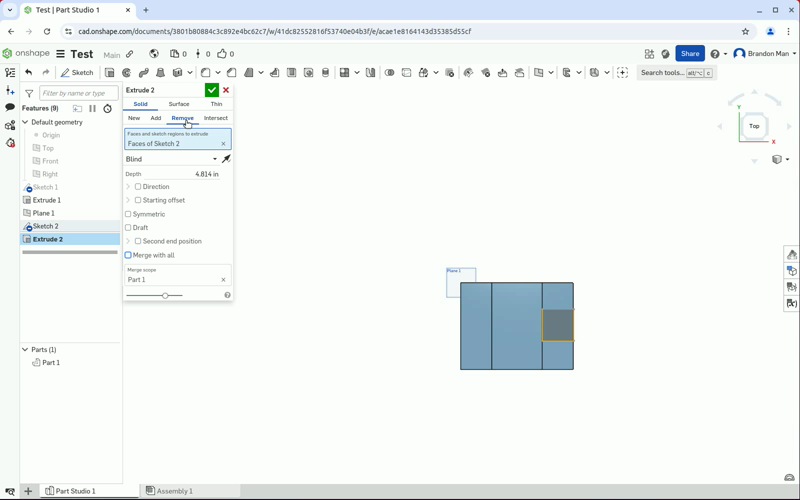
key(space)
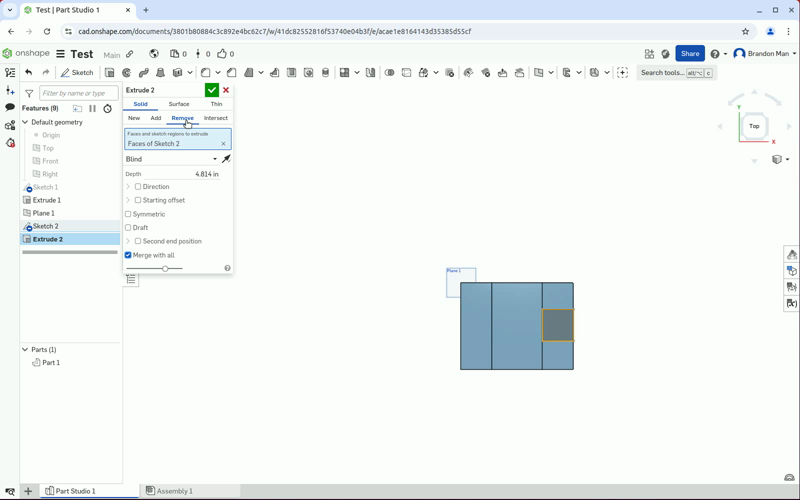
key(enter)
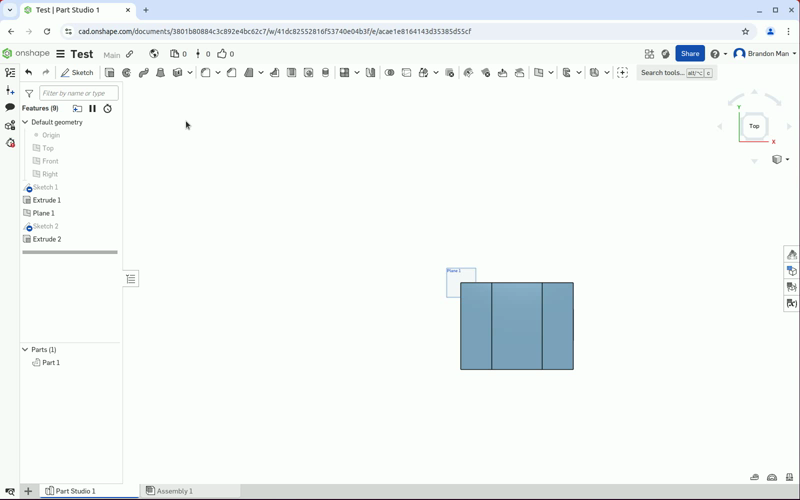
key(shift+h)
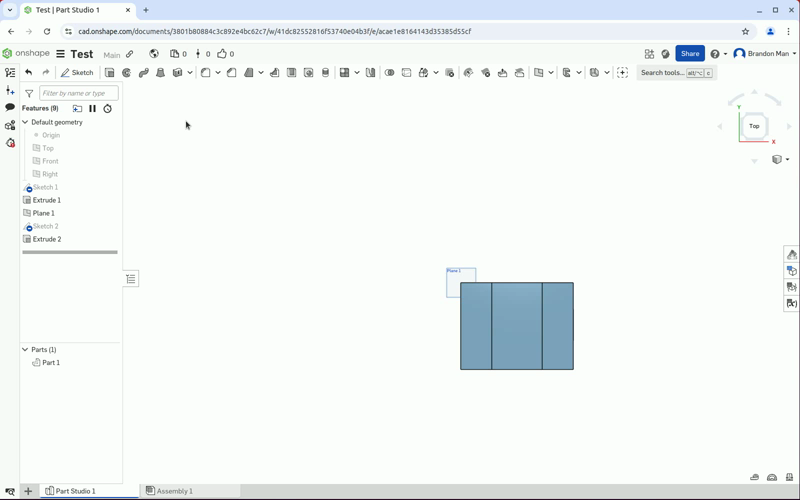
key(shift+h)
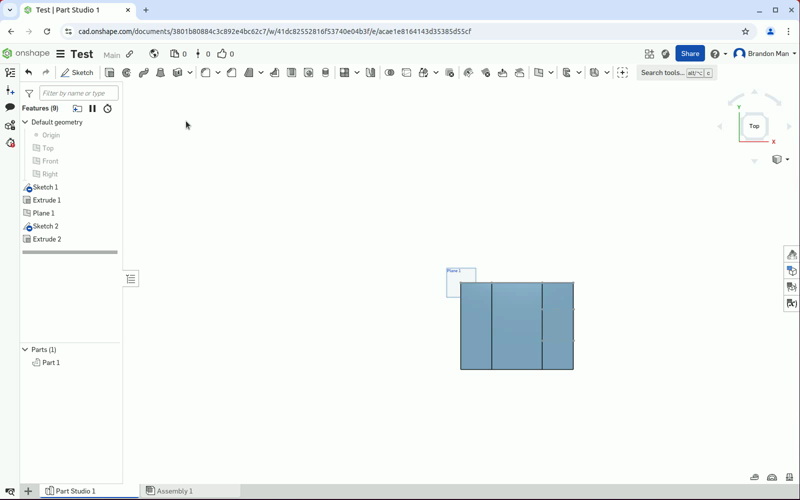
key(shift+7)
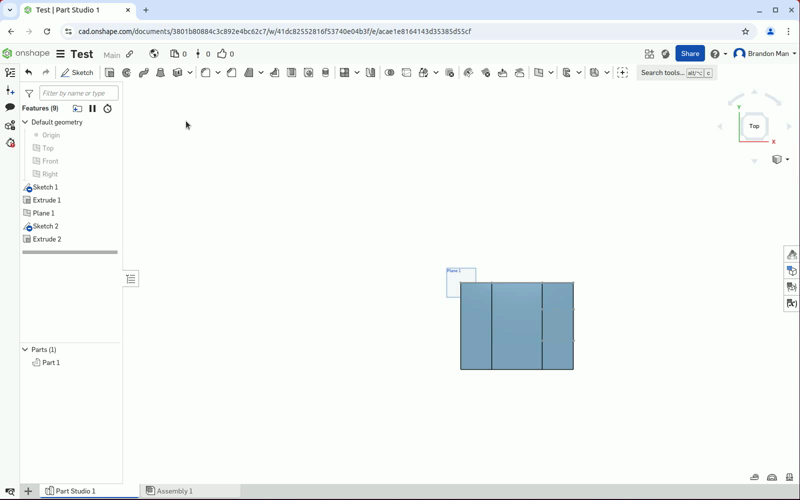
key(up, 3)
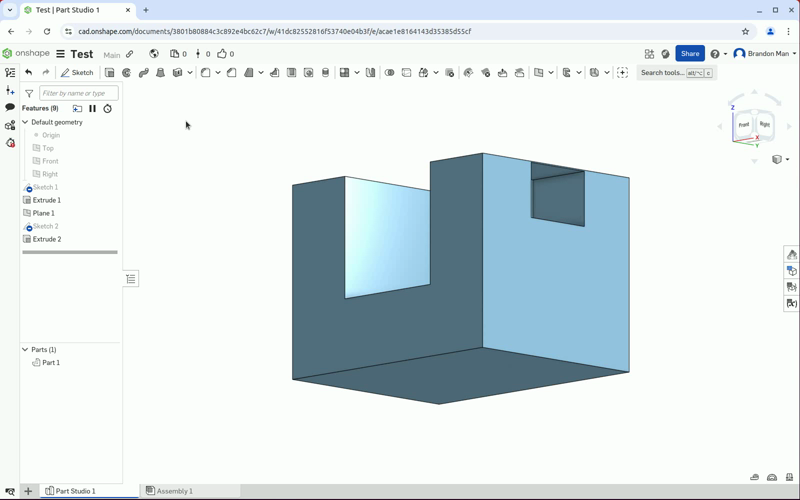
key(left, 3)
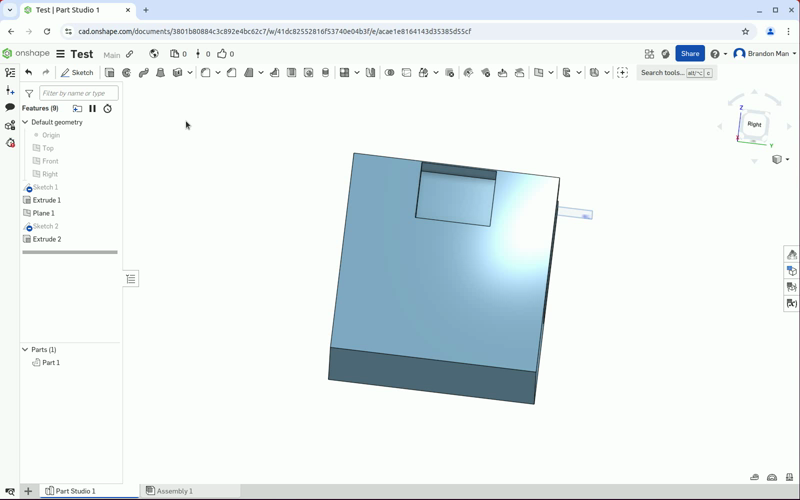
key(right, 3)
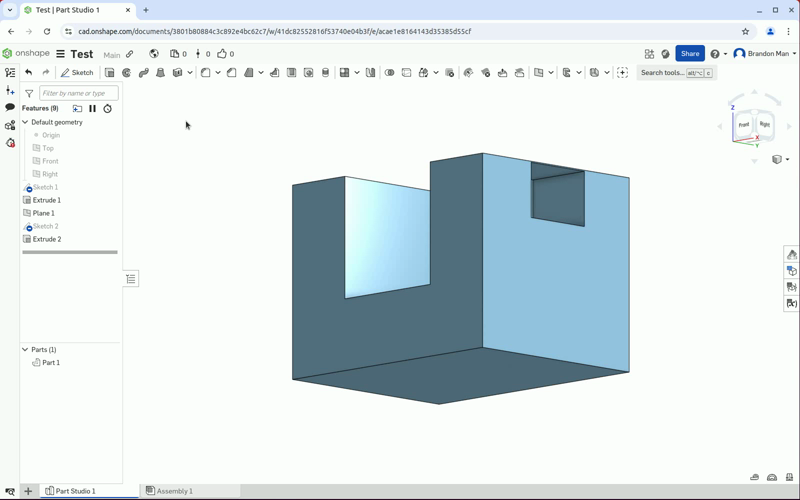
key(down, 3)
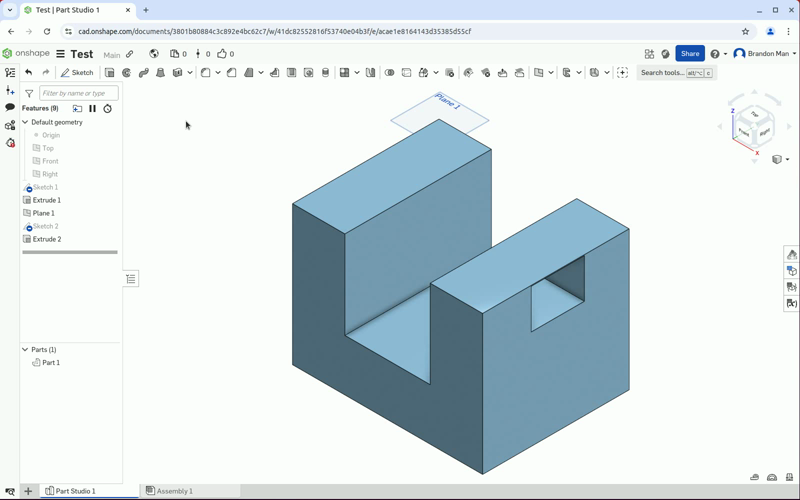
mouse_move(73, 189)
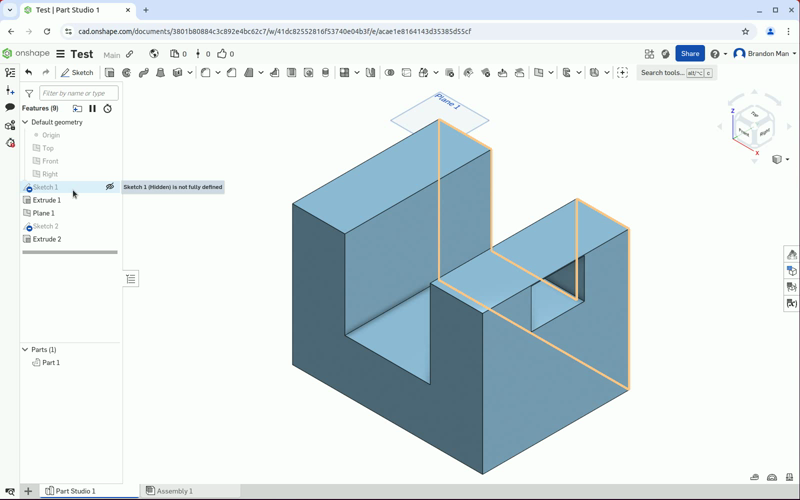
click(73, 189)